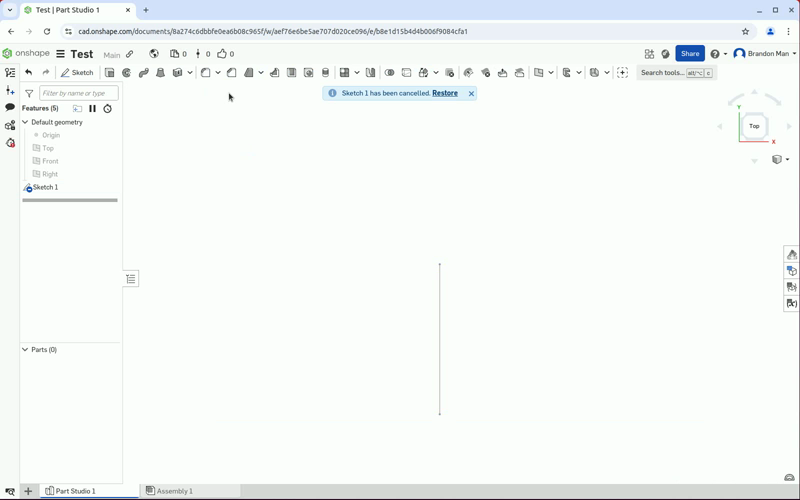
key(shift+h)
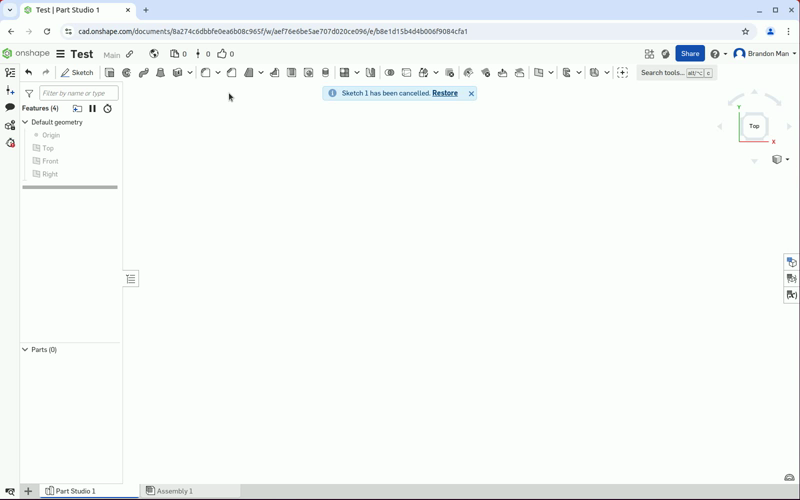
mouse_move(73, 352)
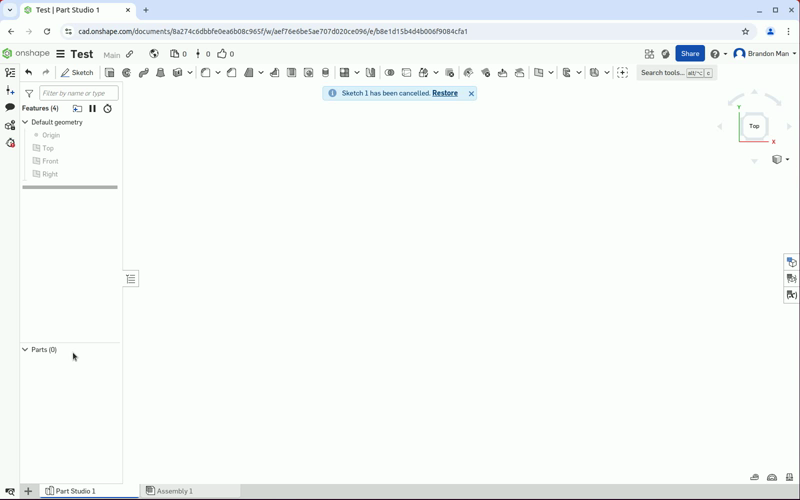
key(y)
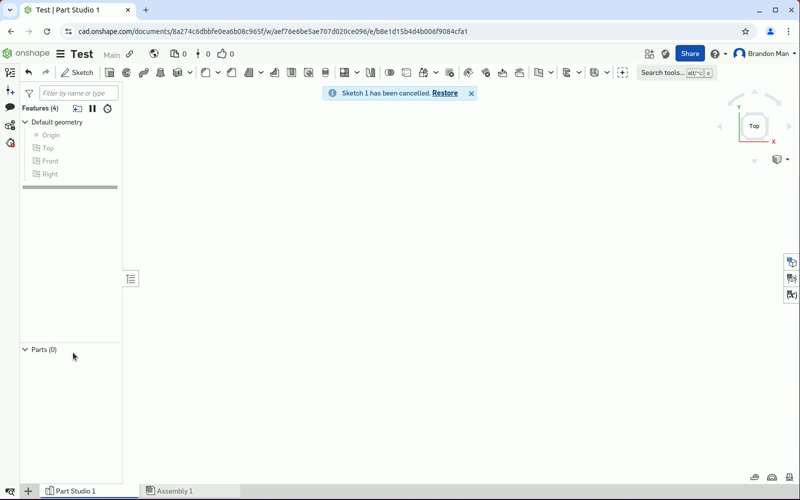
key(shift+p)
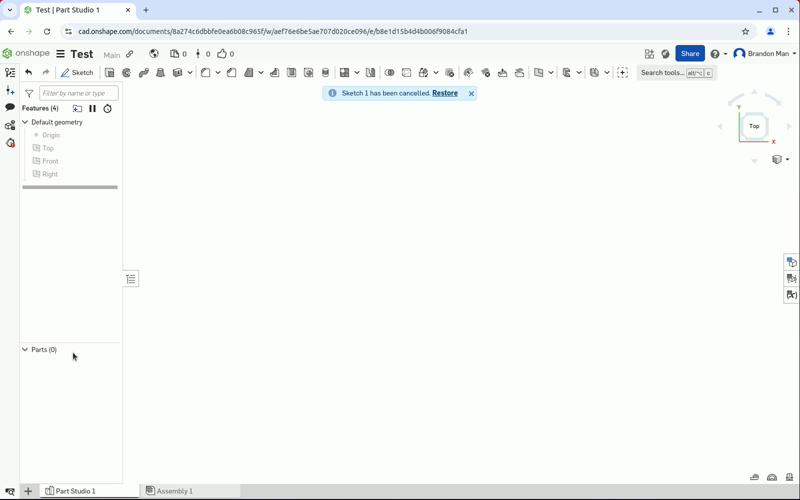
key(space)
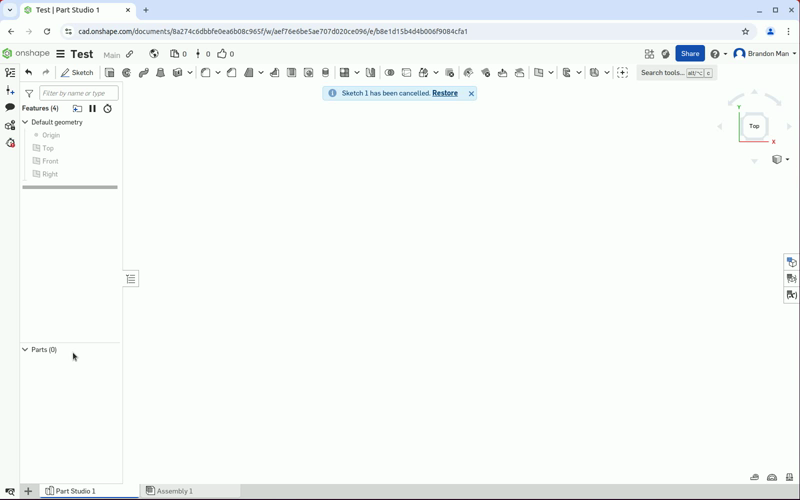
key_down(shift)
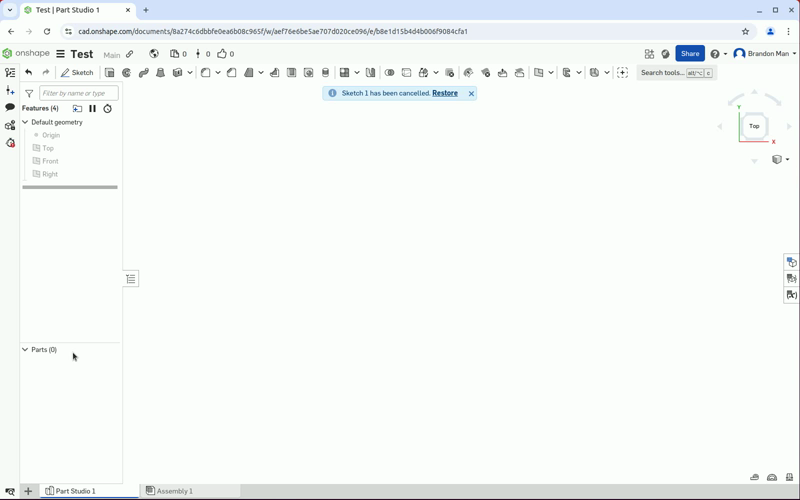
key(up)
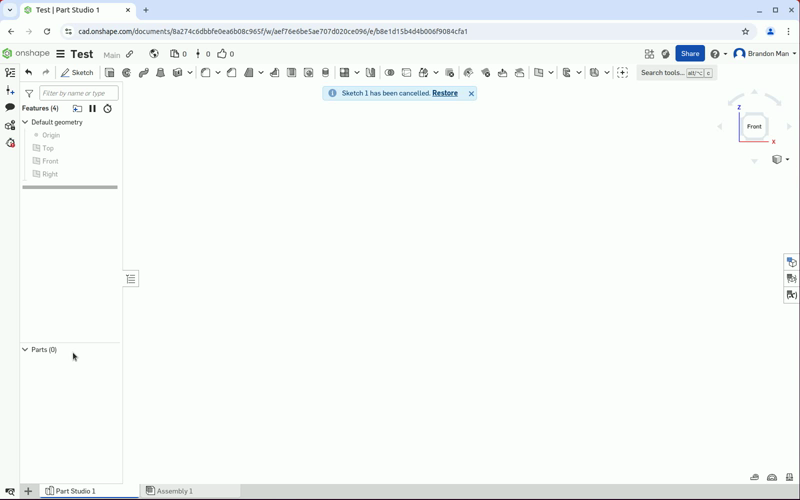
key_up(shift)
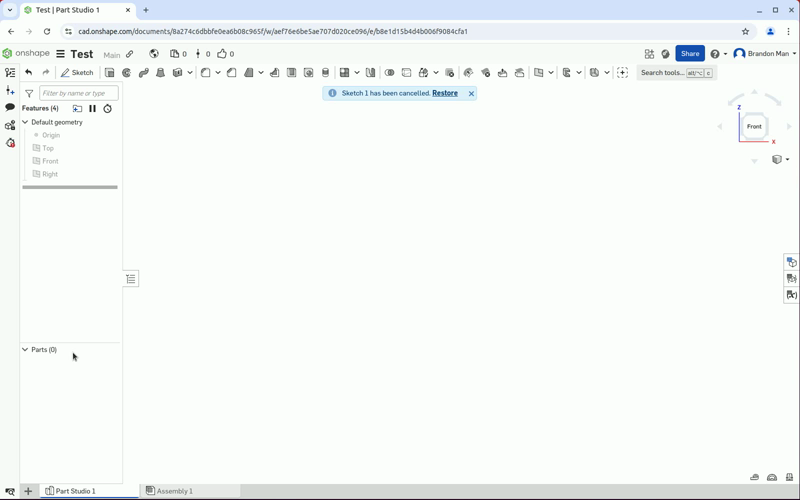
mouse_move(73, 352)
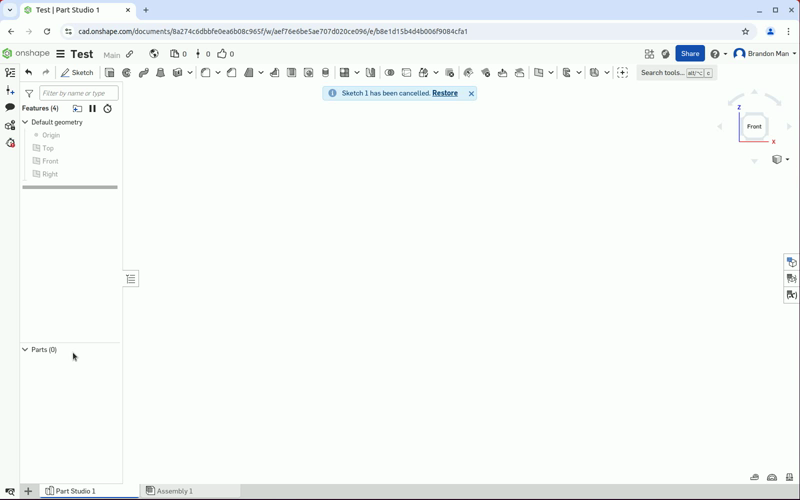
key(shift+y)
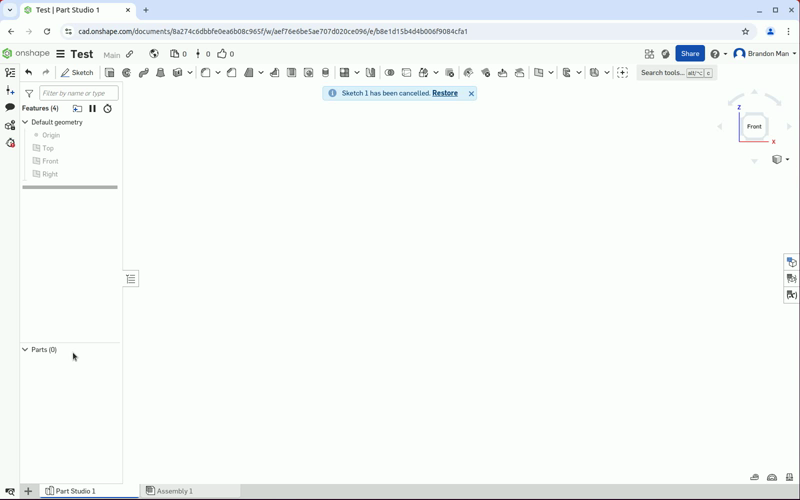
key(shift+s)
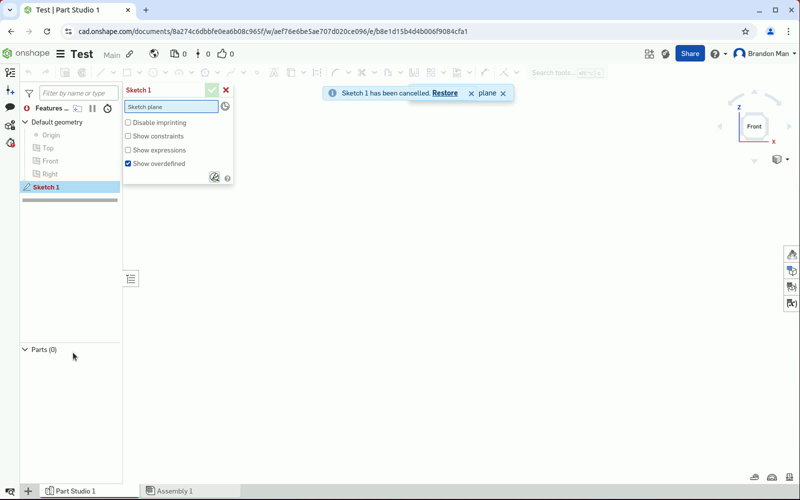
mouse_move(73, 163)
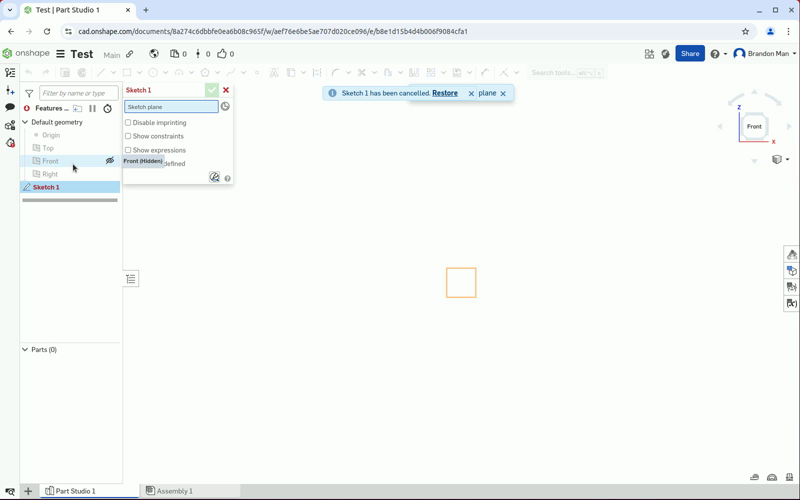
click(73, 163)
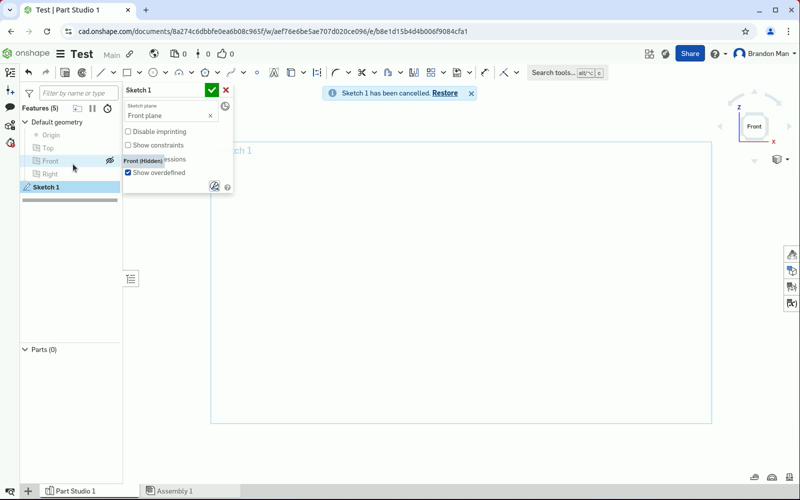
mouse_move(73, 352)
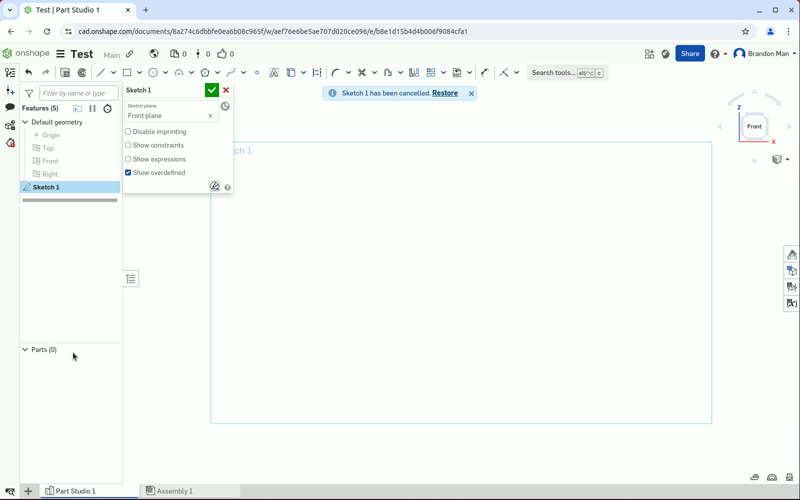
key(y)
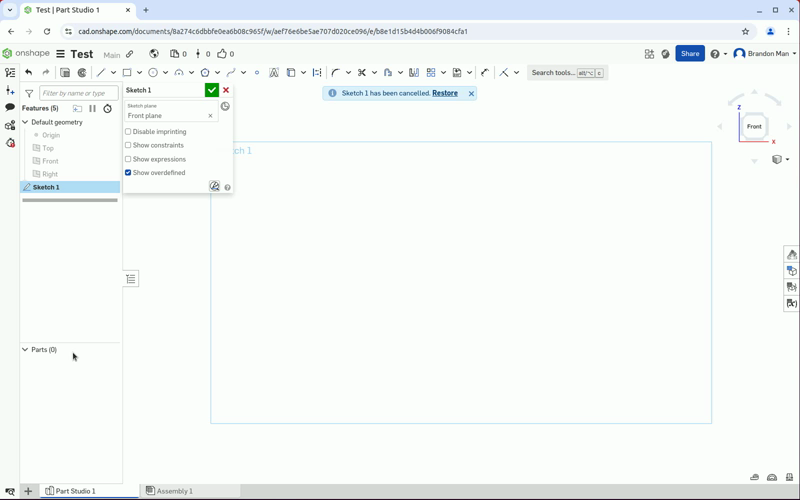
key(c)
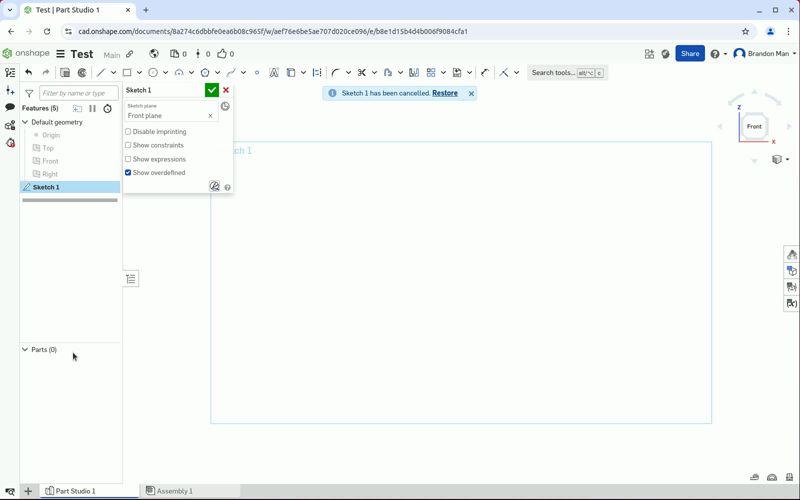
key_down(shift)
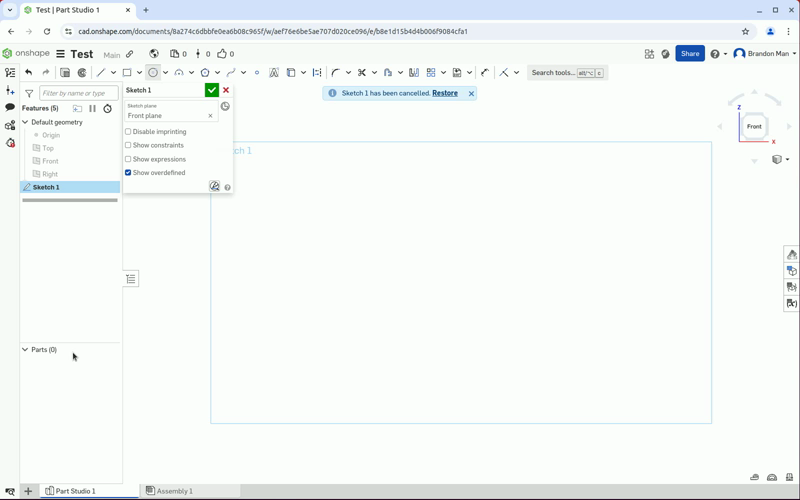
mouse_move(460, 282)
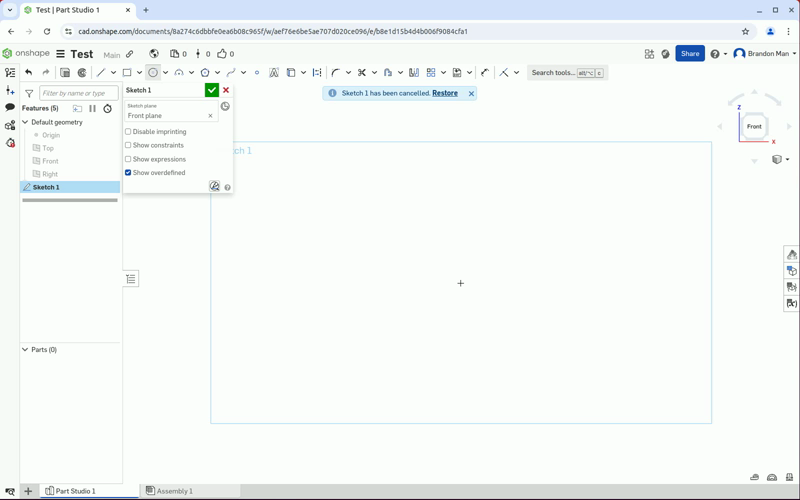
click(460, 282)
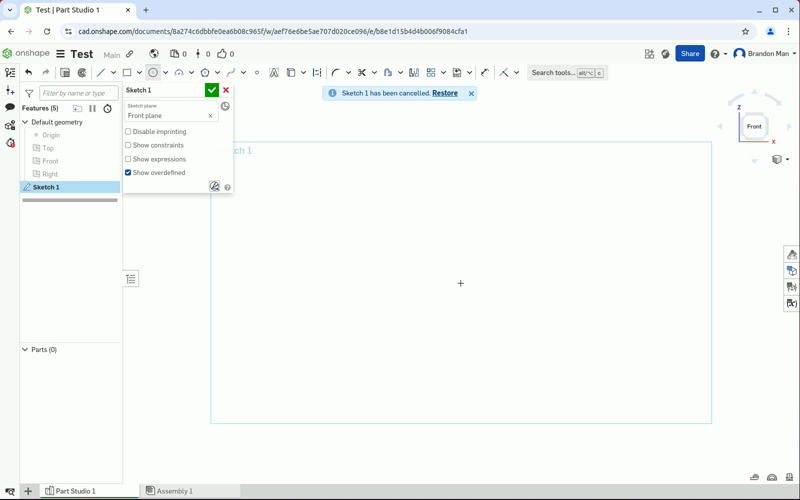
key_up(shift)
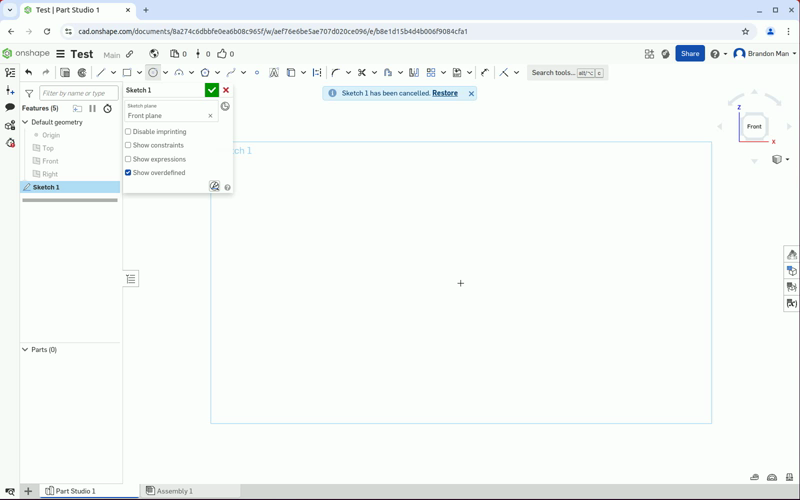
mouse_move(470, 282)
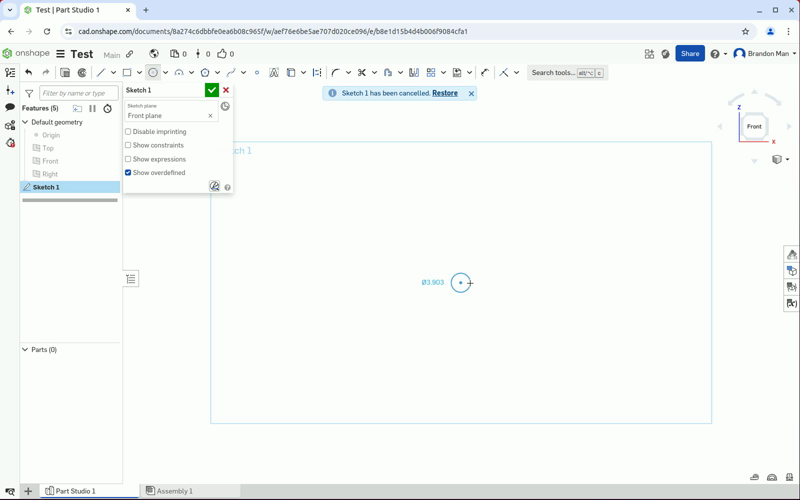
click(470, 282)
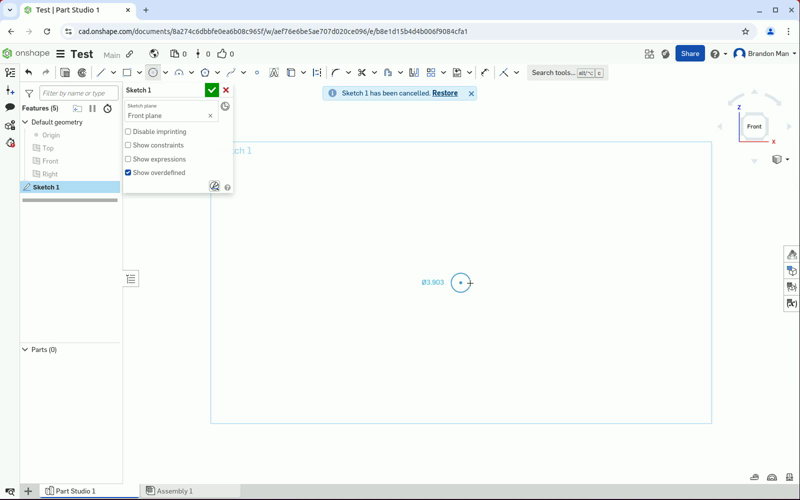
key(esc)
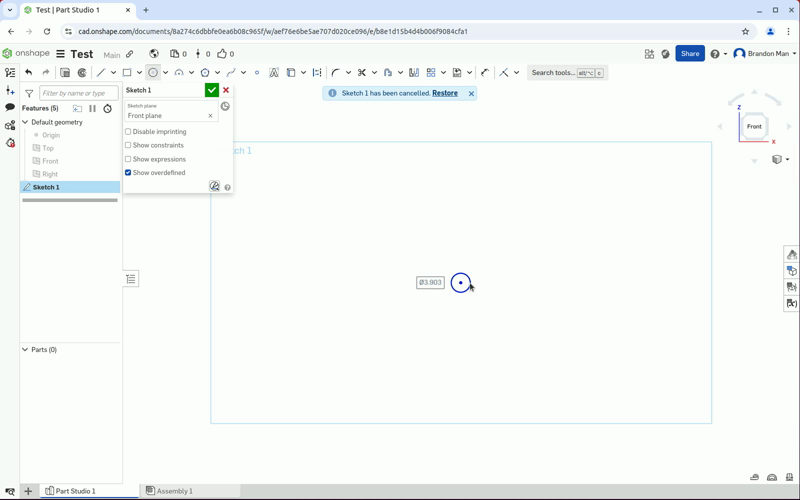
key(c)
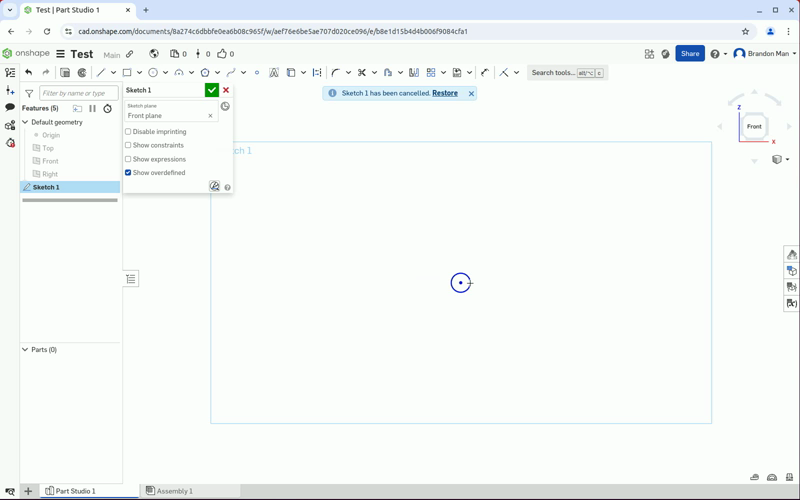
key_down(shift)
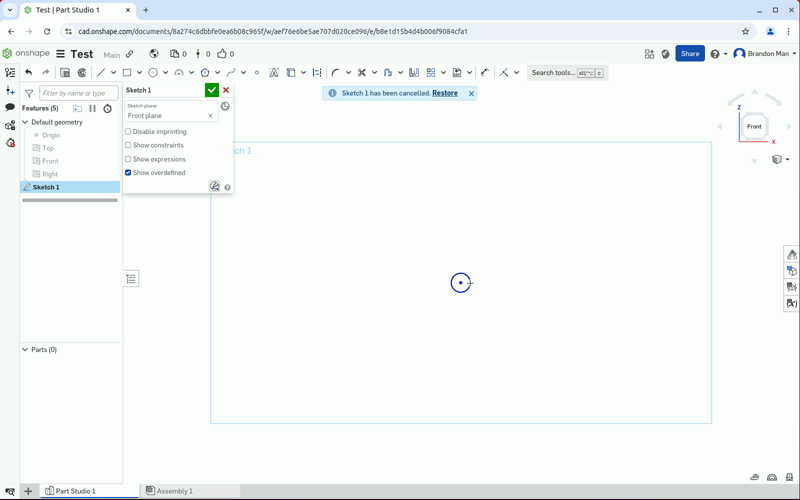
mouse_move(460, 282)
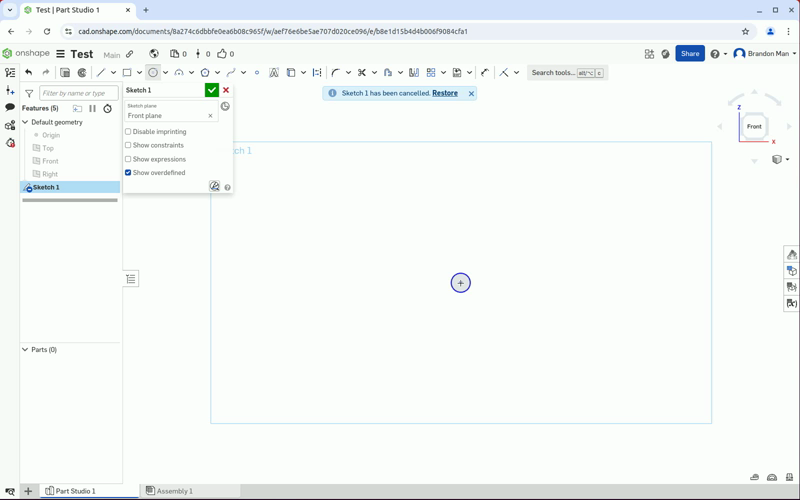
click(460, 282)
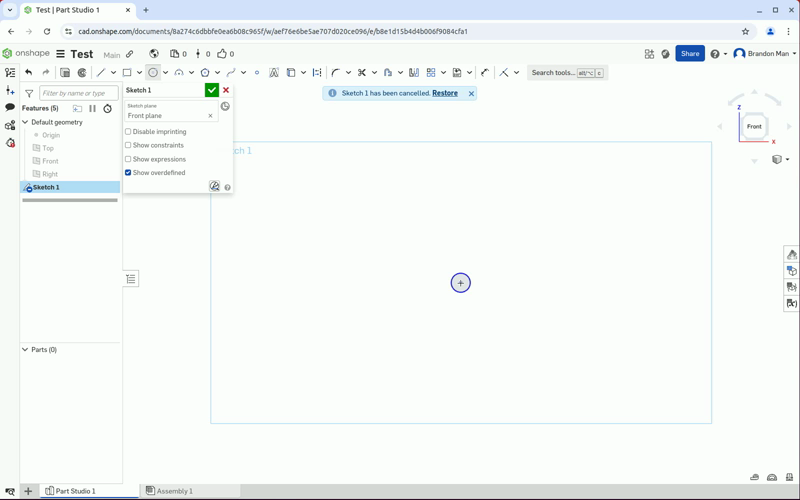
key_up(shift)
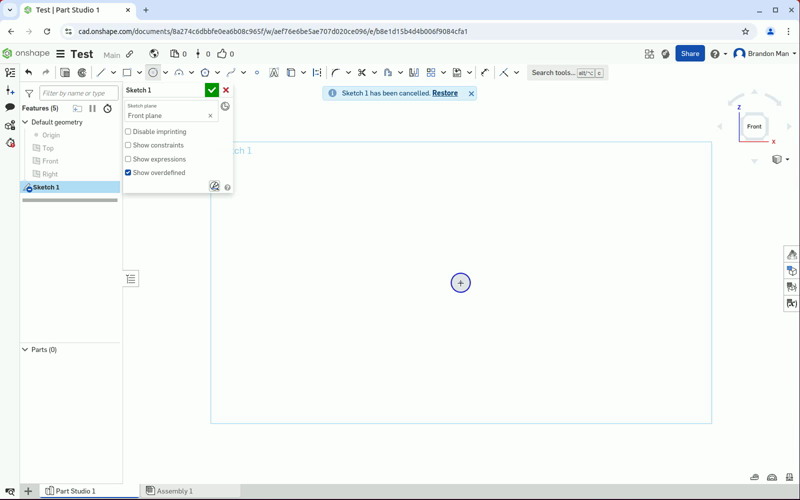
mouse_move(463, 282)
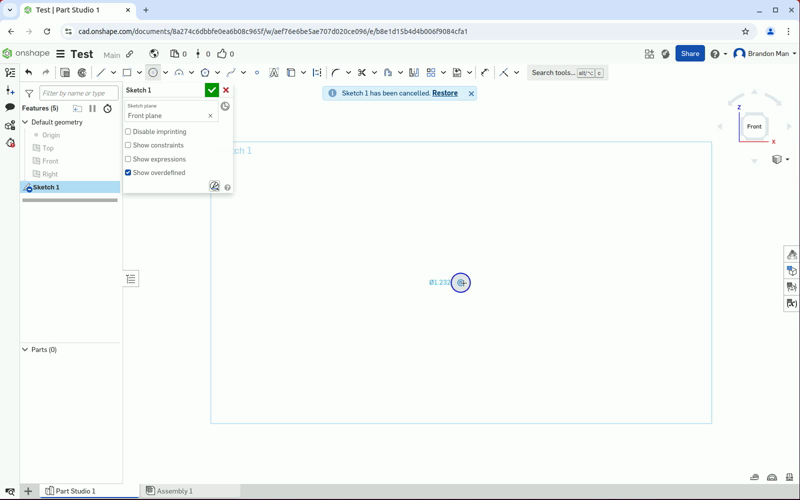
scroll(6)
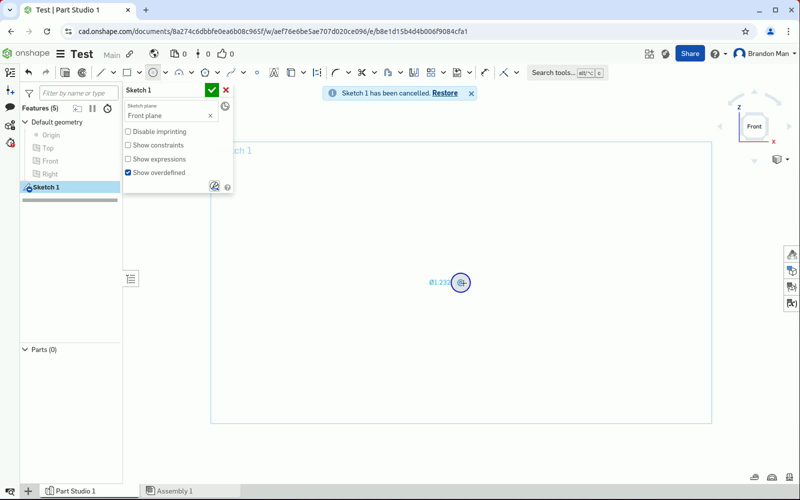
scroll(6)
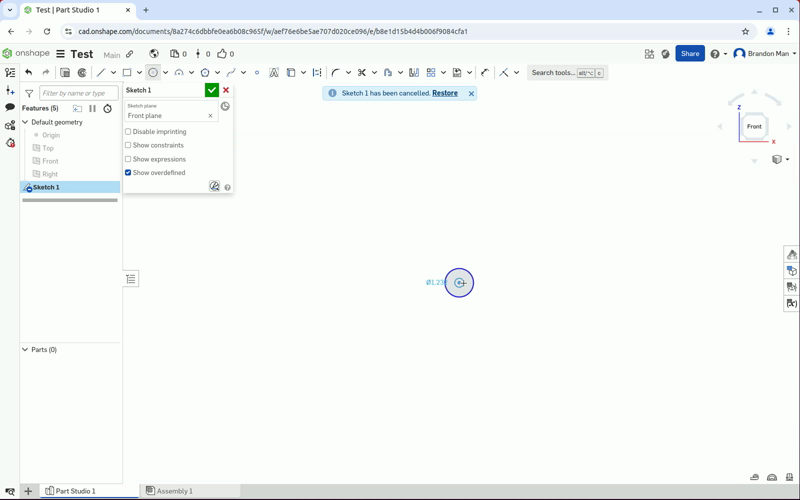
scroll(6)
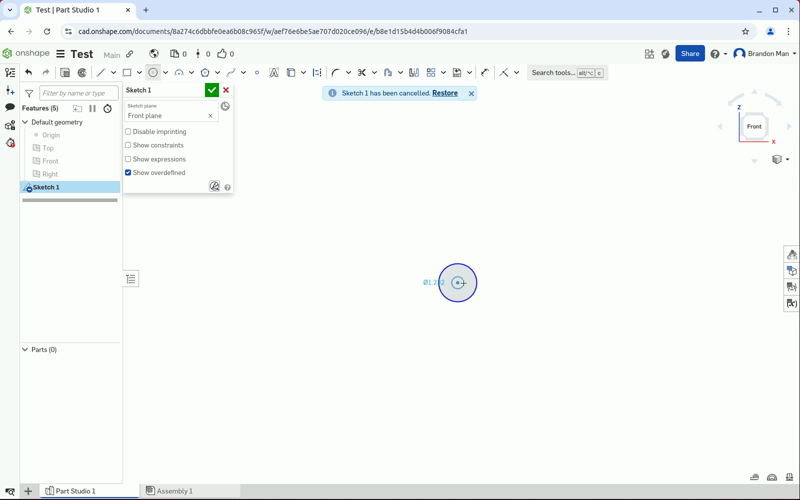
scroll(6)
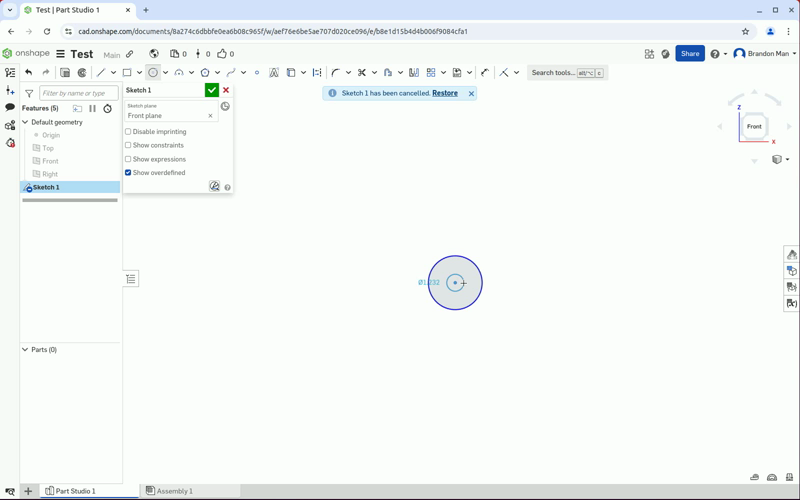
scroll(6)
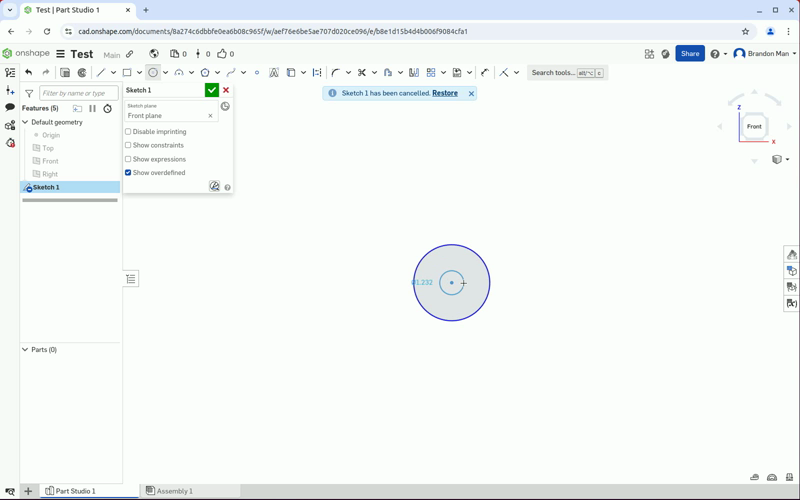
scroll(6)
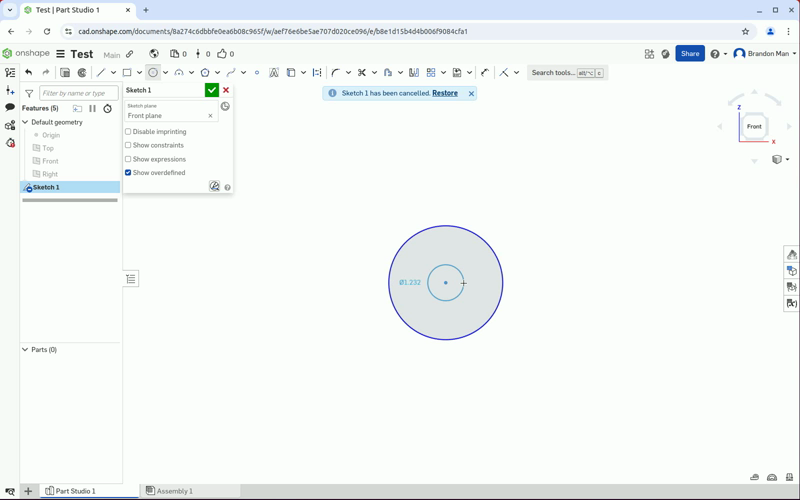
scroll(6)
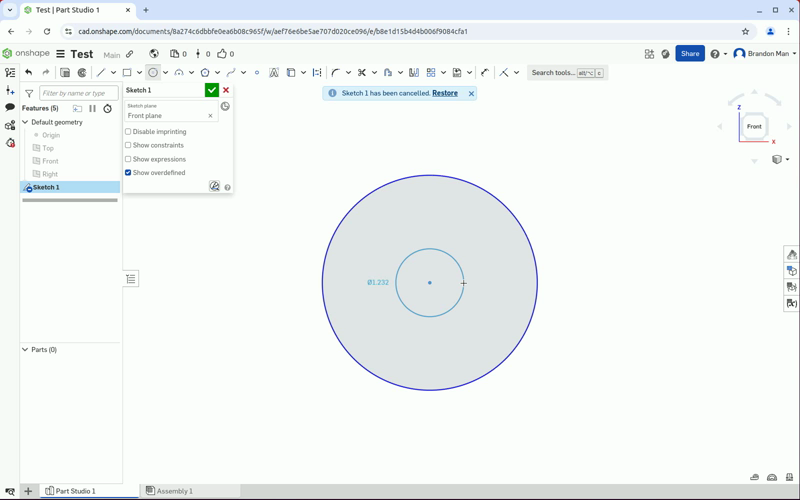
click(463, 282)
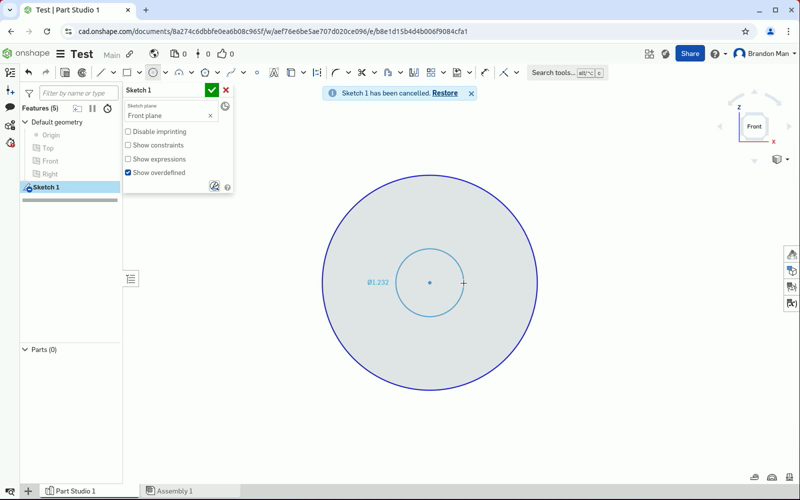
scroll(-6)
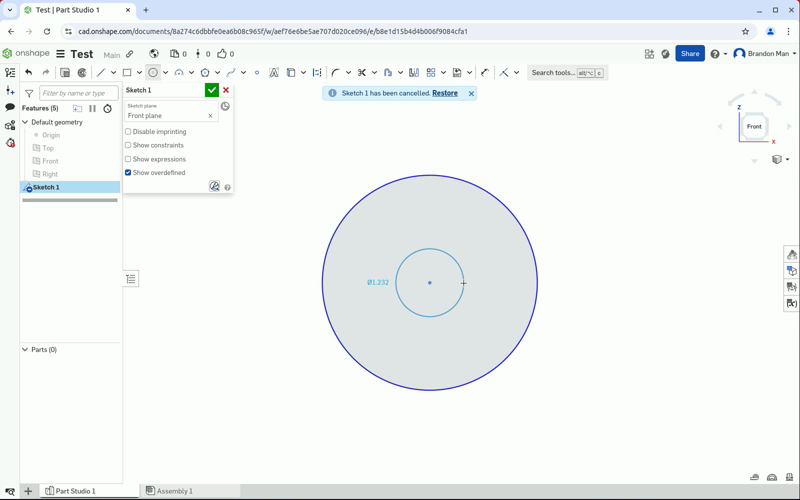
scroll(-6)
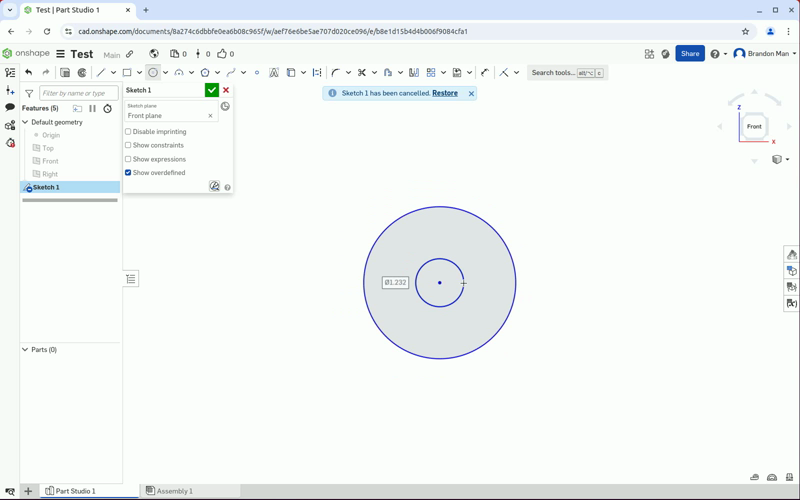
scroll(-6)
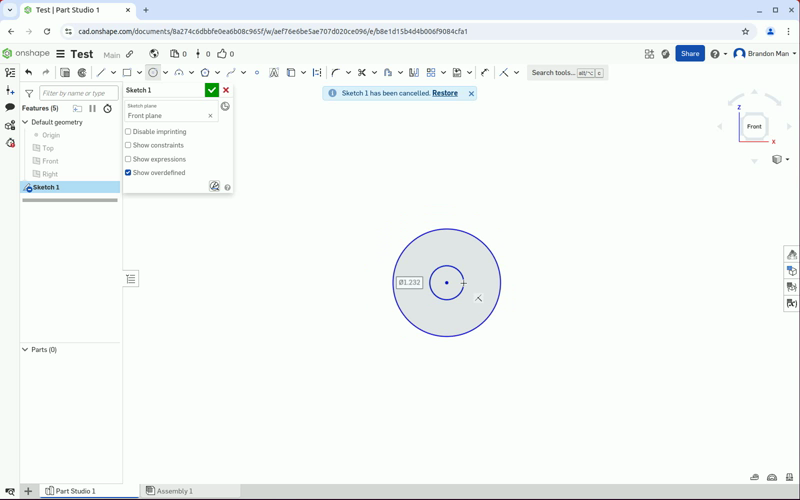
scroll(-6)
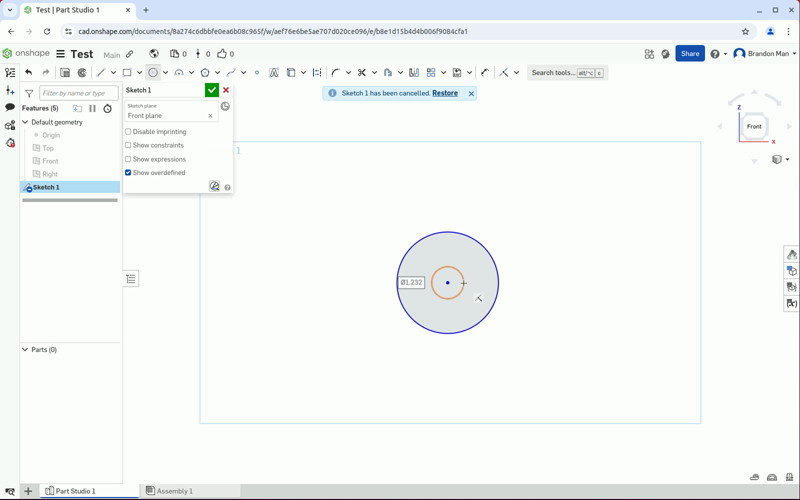
scroll(-6)
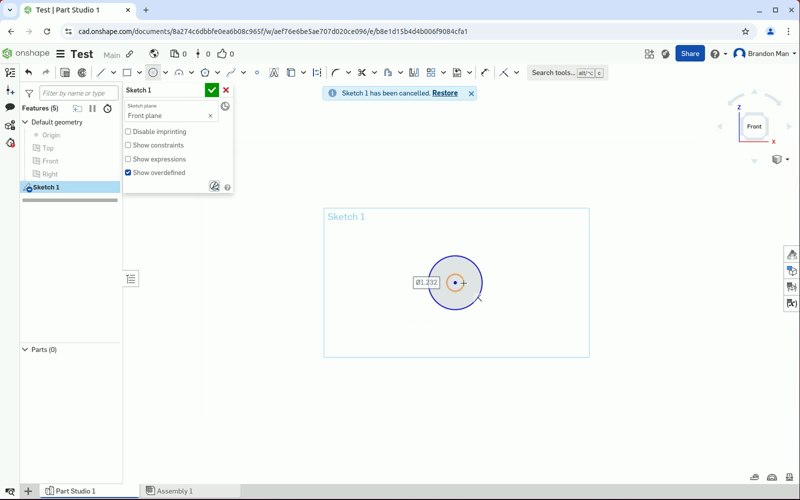
scroll(-6)
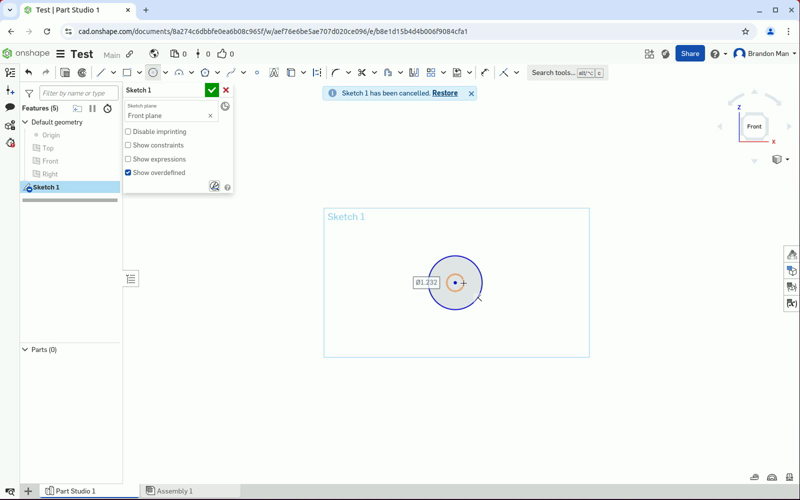
scroll(-6)
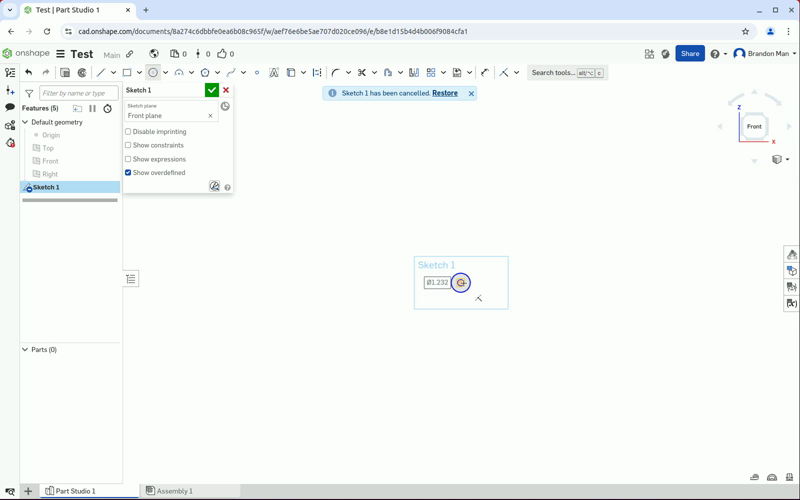
key(esc)
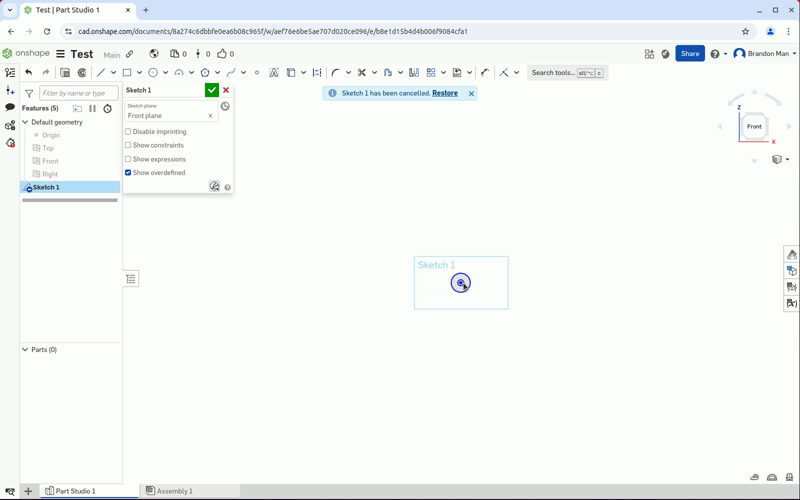
mouse_move(455, 282)
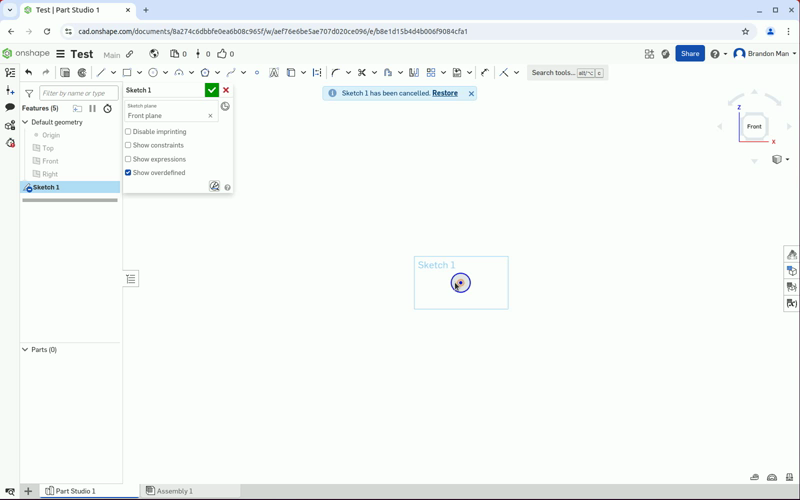
scroll(6)
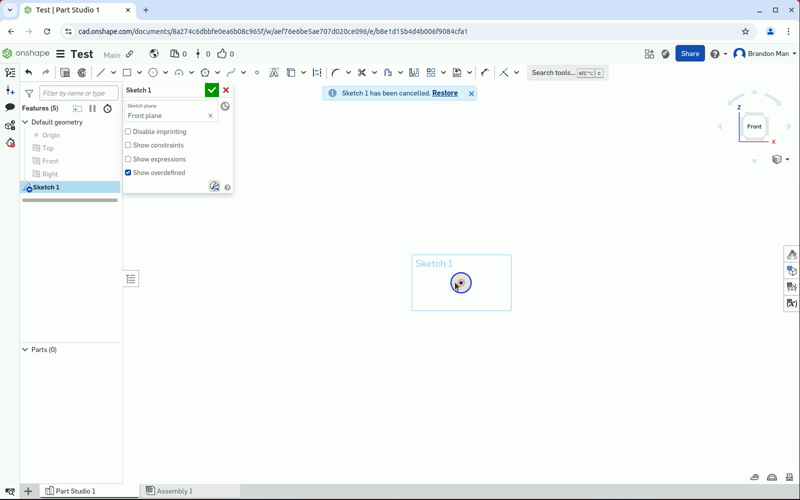
scroll(6)
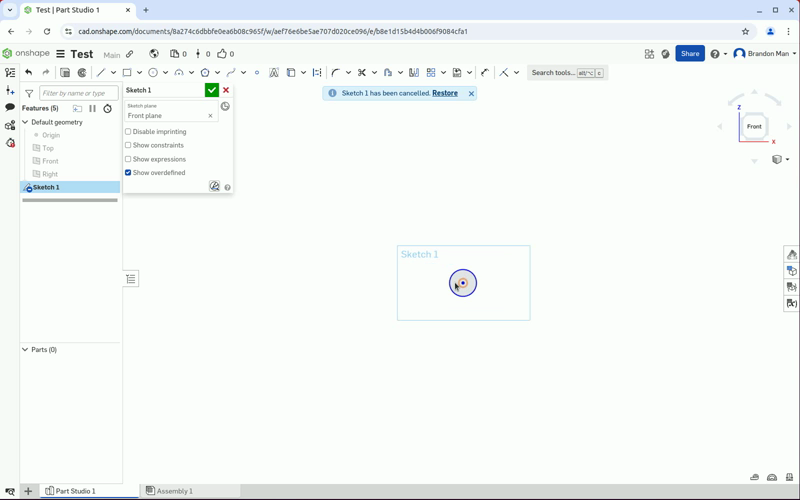
scroll(6)
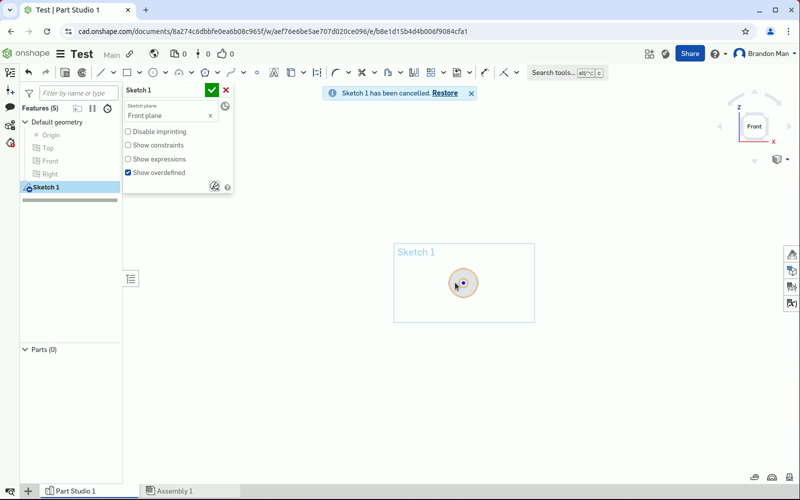
scroll(6)
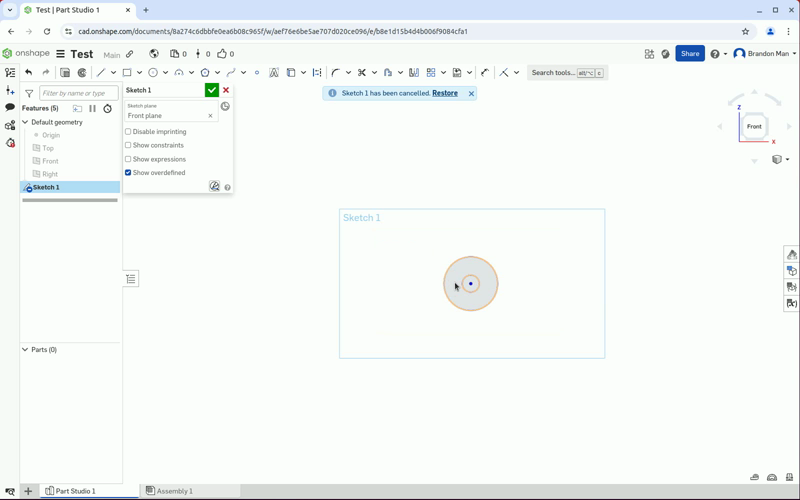
scroll(6)
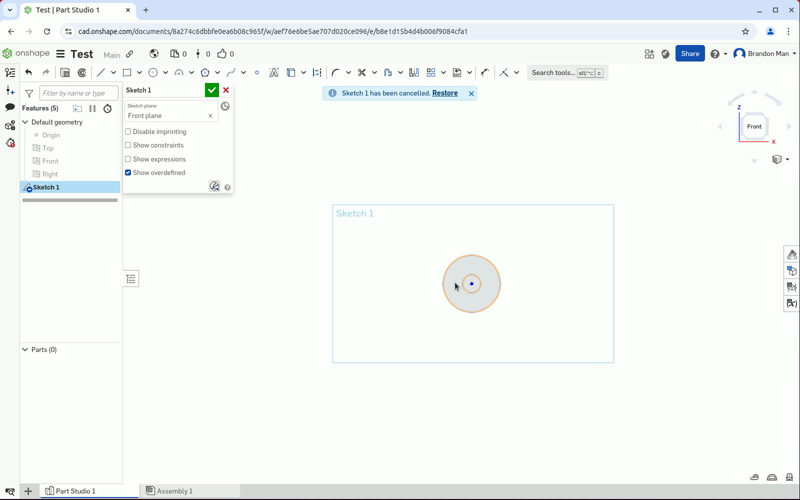
scroll(6)
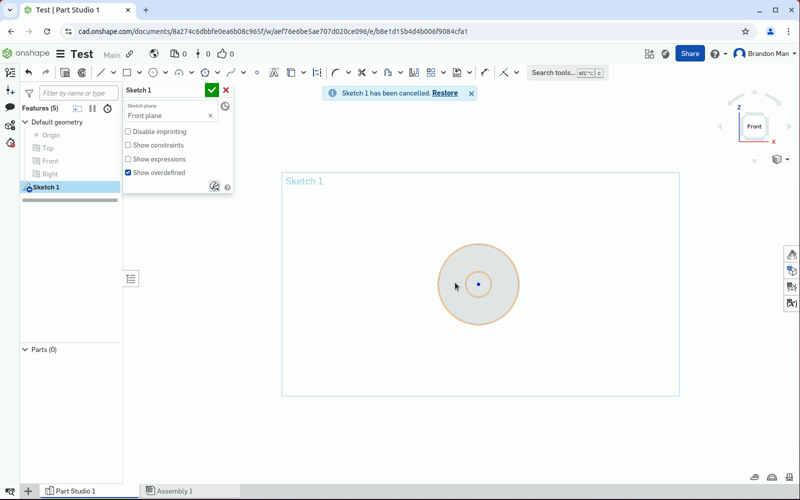
scroll(6)
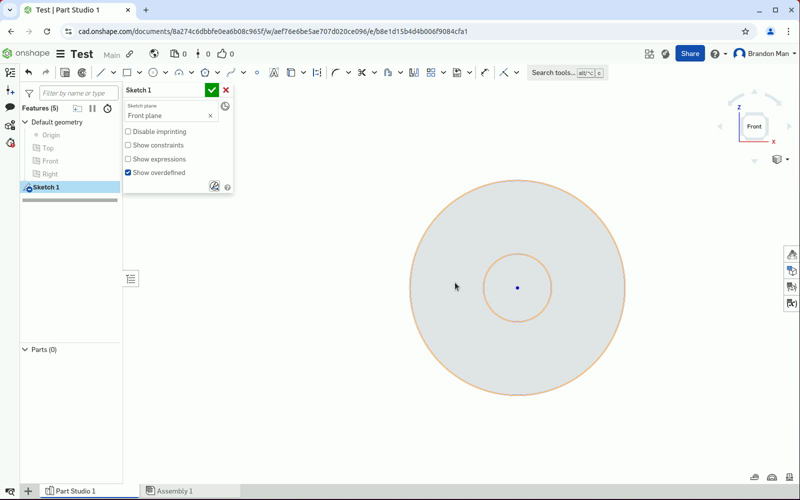
click(455, 282)
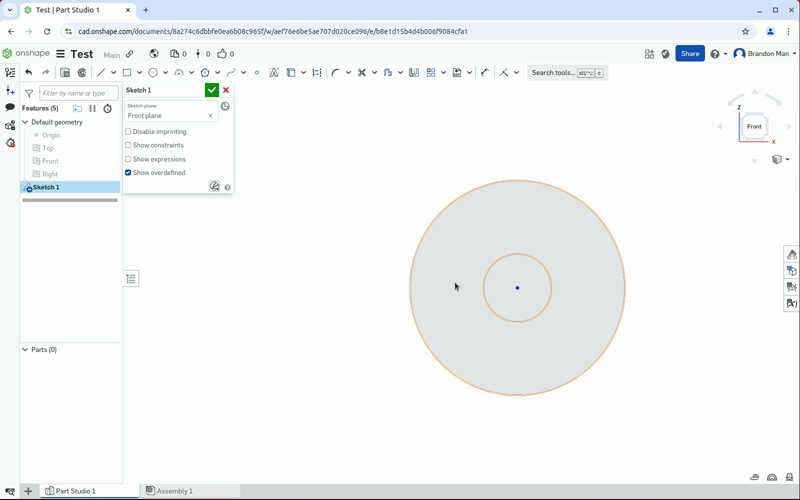
scroll(-6)
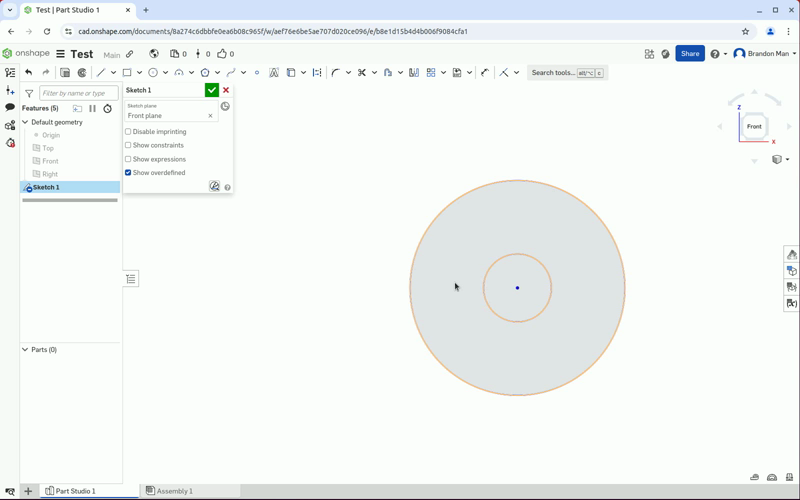
scroll(-6)
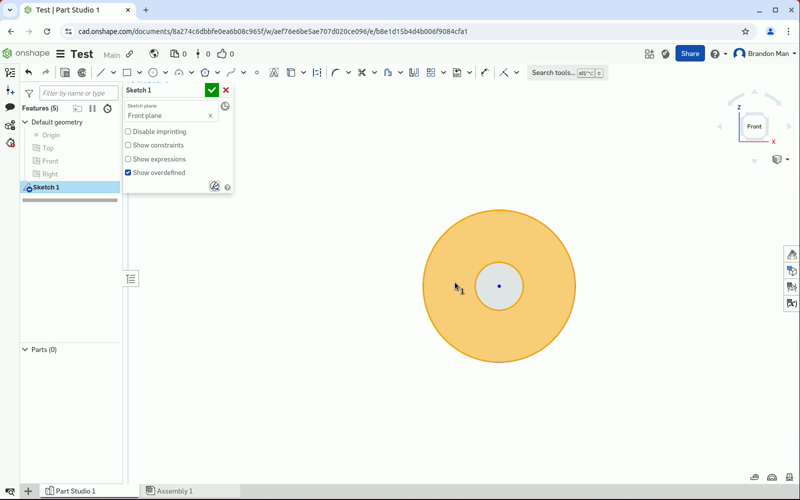
scroll(-6)
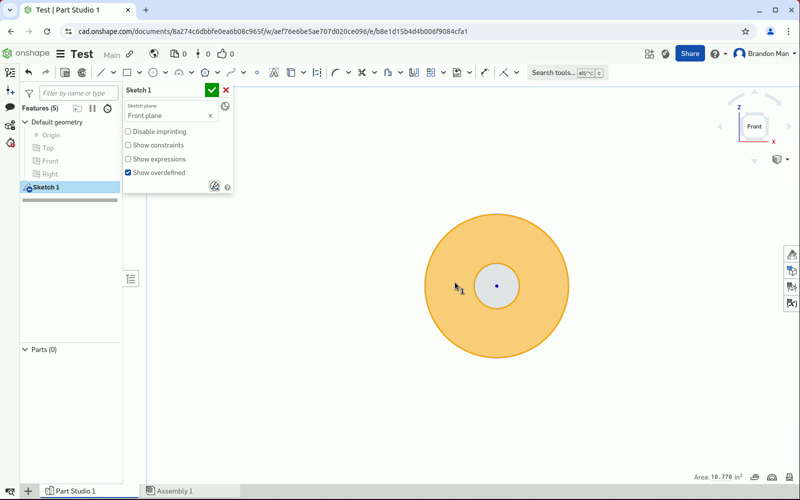
scroll(-6)
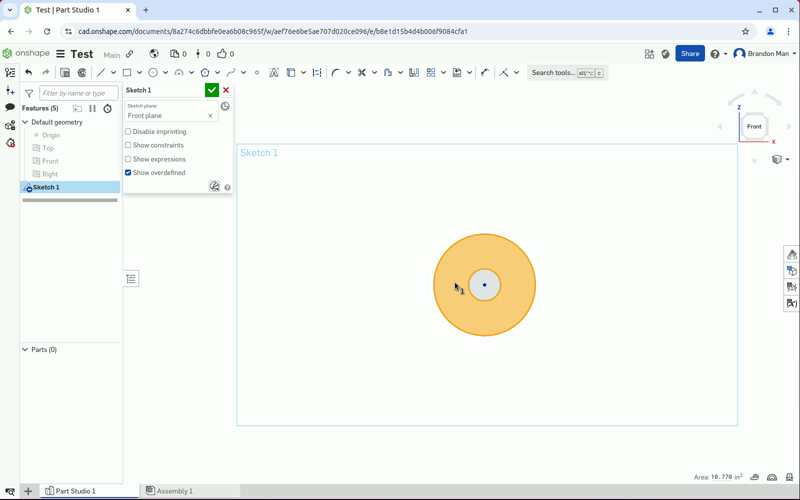
scroll(-6)
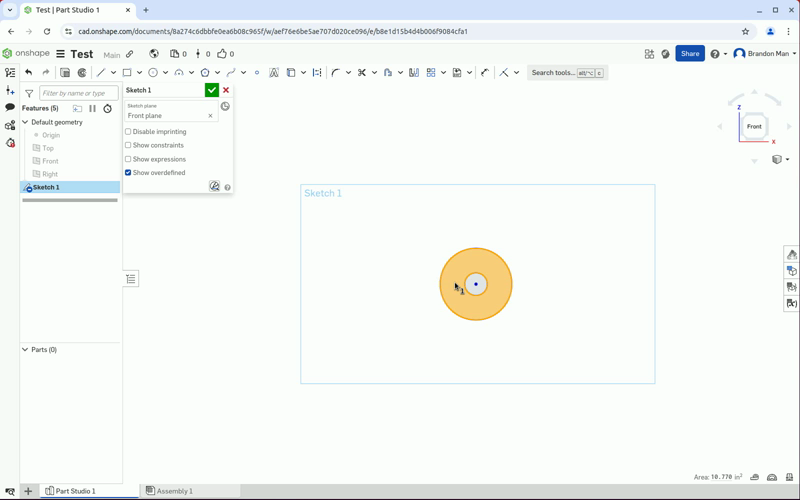
scroll(-6)
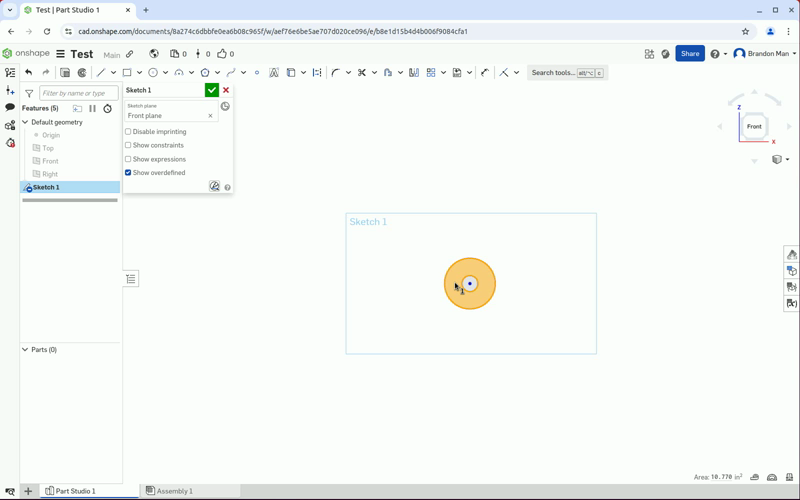
scroll(-6)
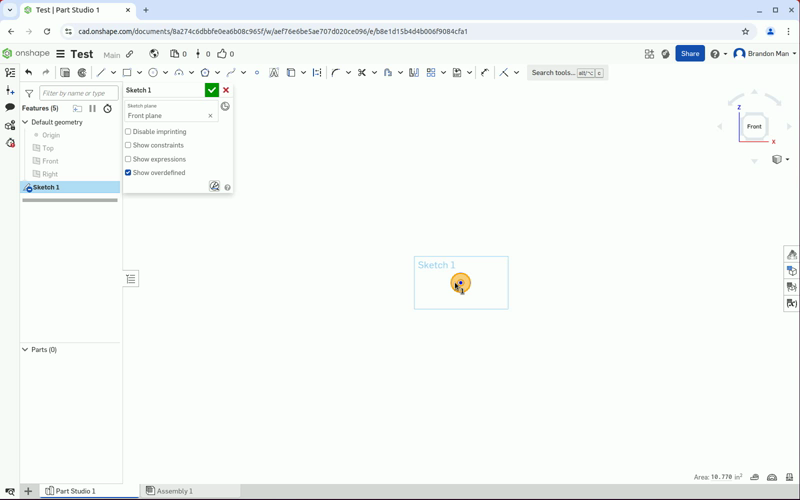
mouse_move(73, 352)
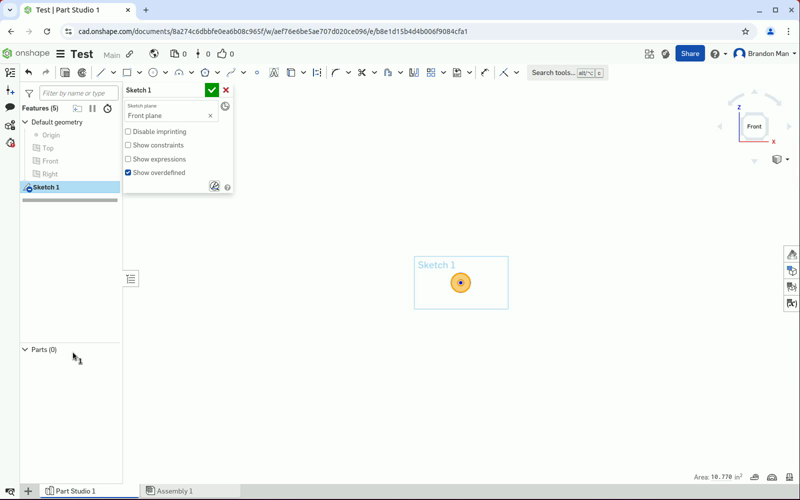
key(shift+y)
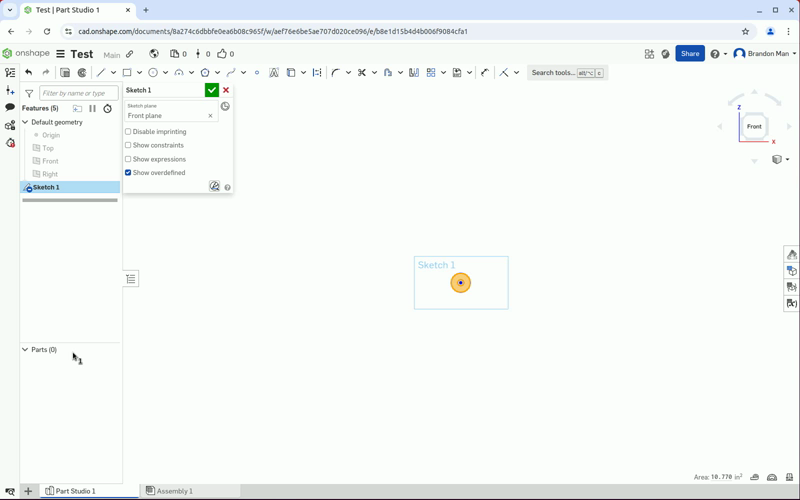
key(shift+e)
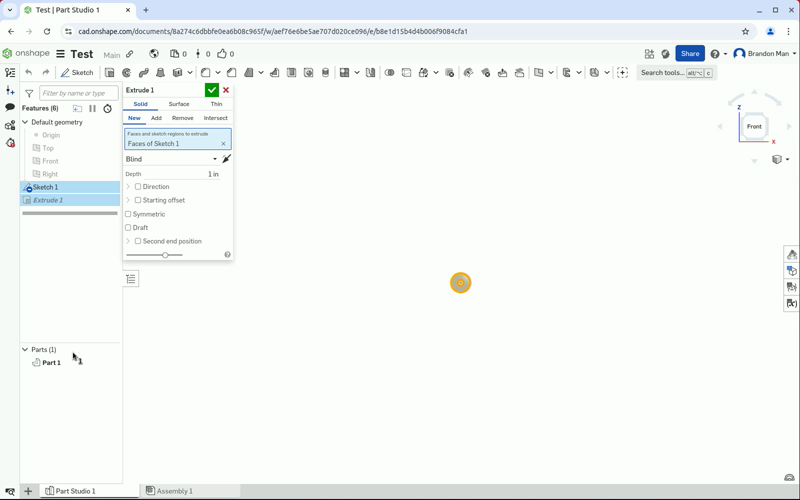
mouse_move(143, 106)
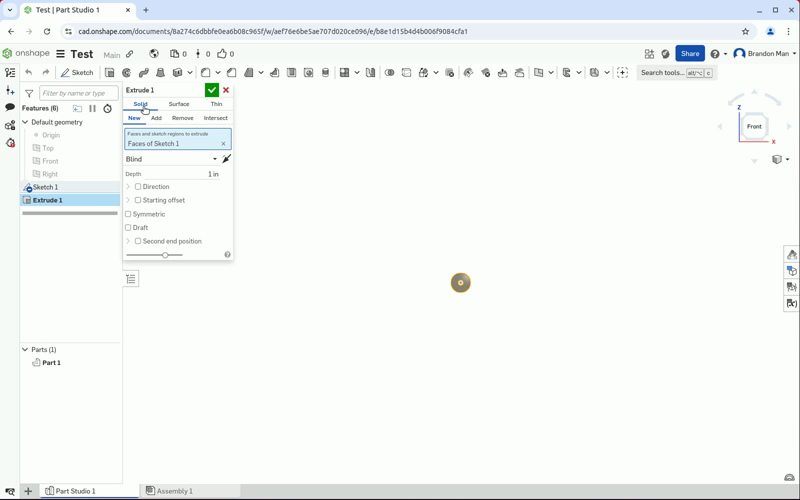
click(143, 106)
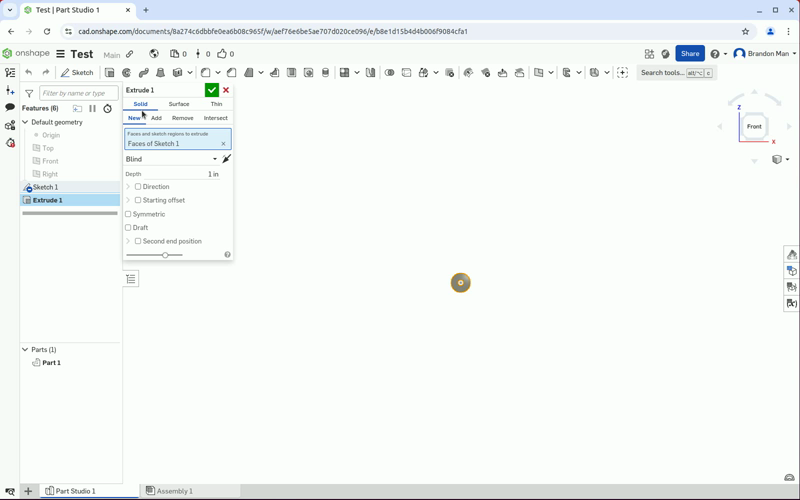
mouse_move(137, 120)
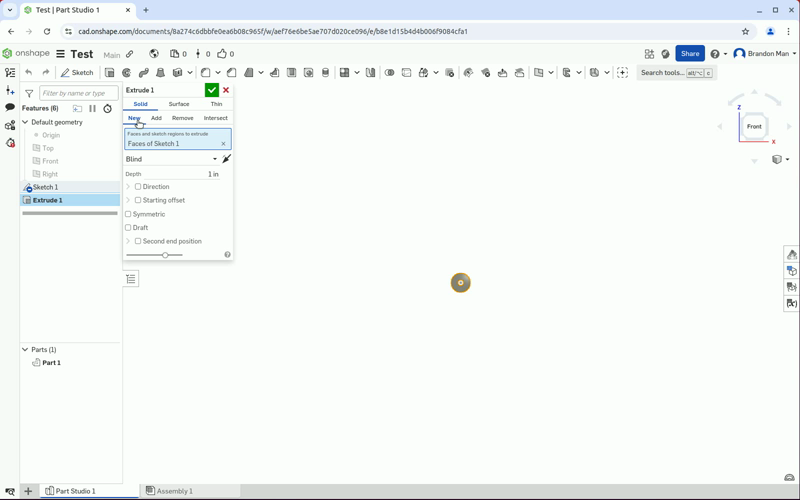
click(137, 120)
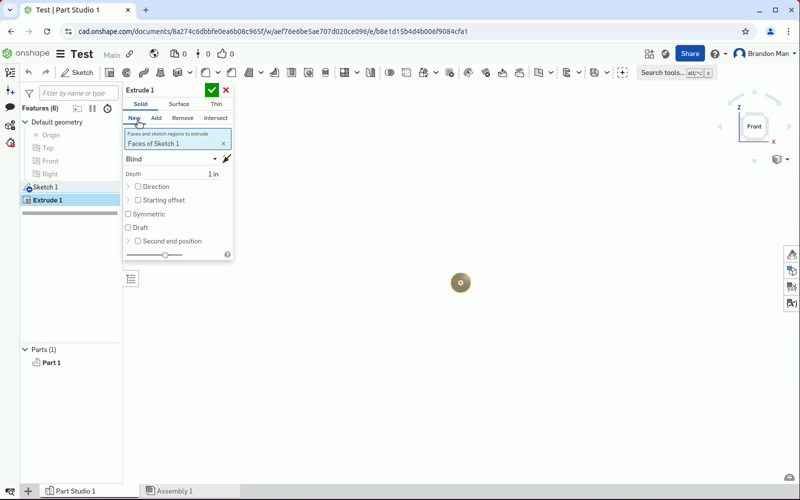
key(tab, 4)
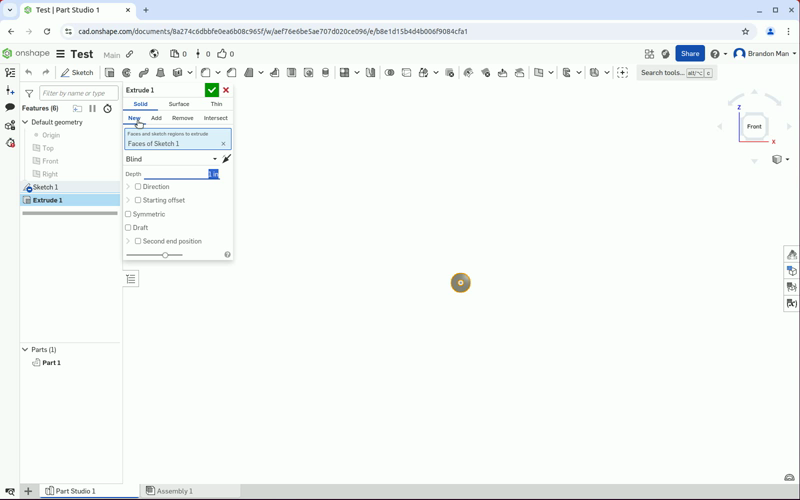
text(23.108)
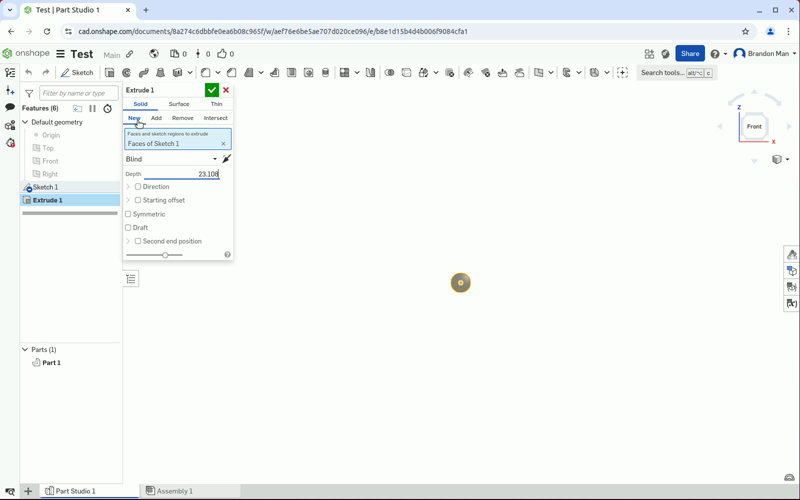
key(enter)
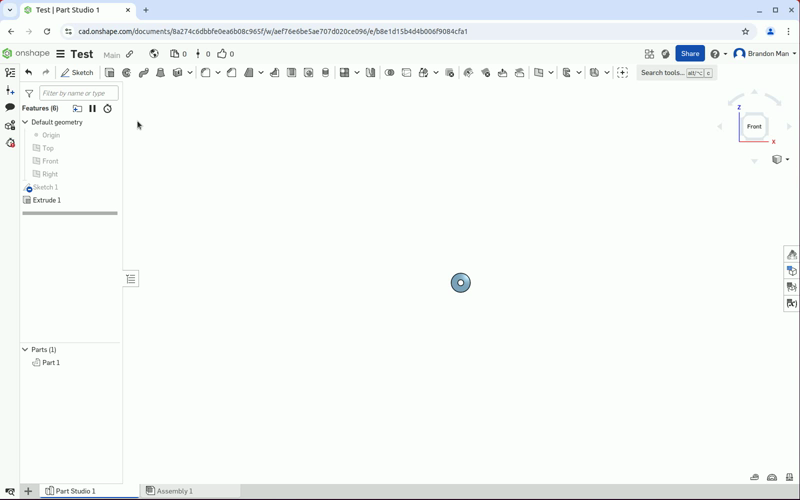
key(shift+h)
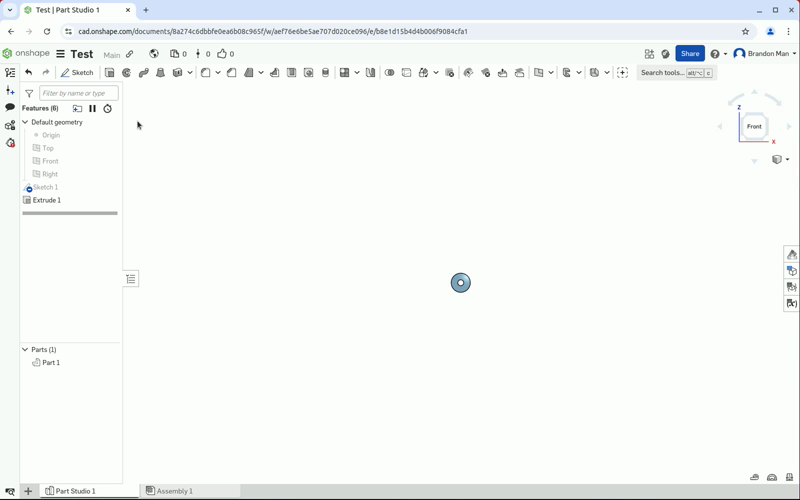
key(shift+h)
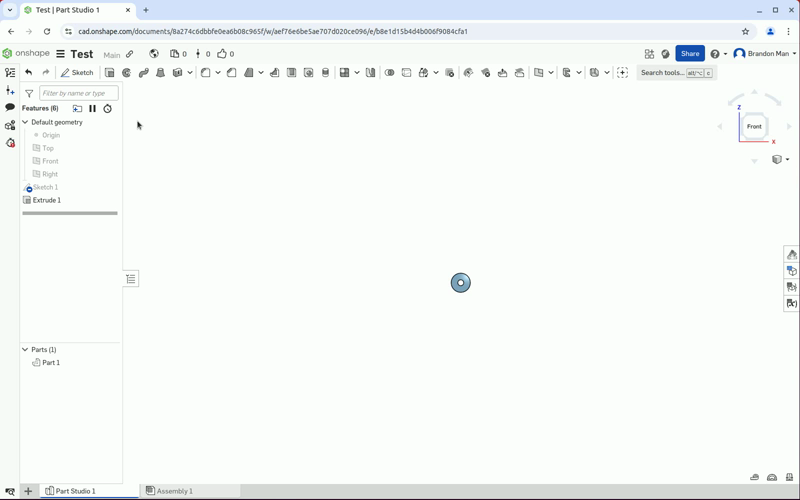
mouse_move(73, 189)
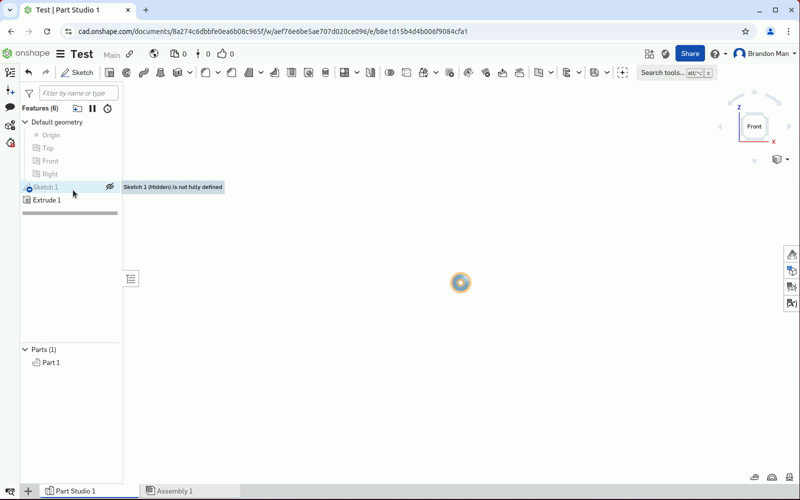
click(73, 189)
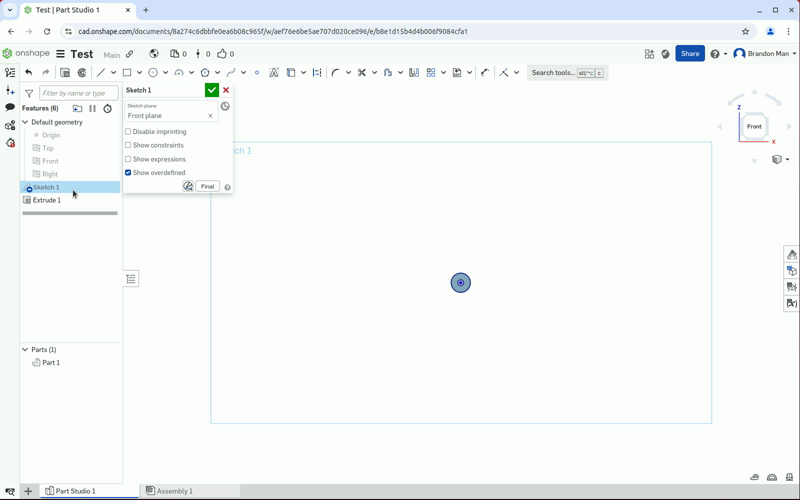
mouse_move(229, 92)
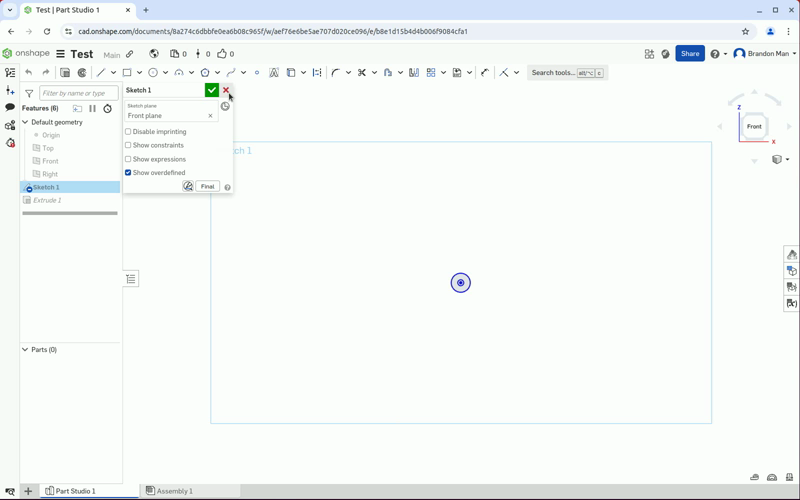
click(229, 92)
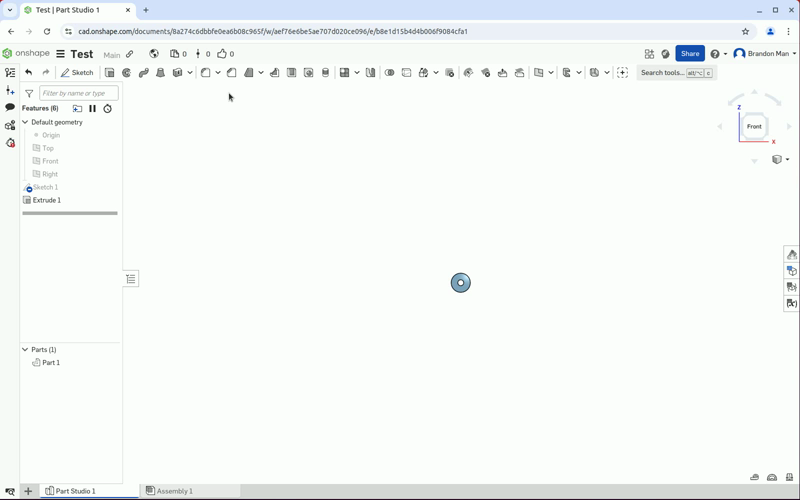
mouse_move(73, 352)
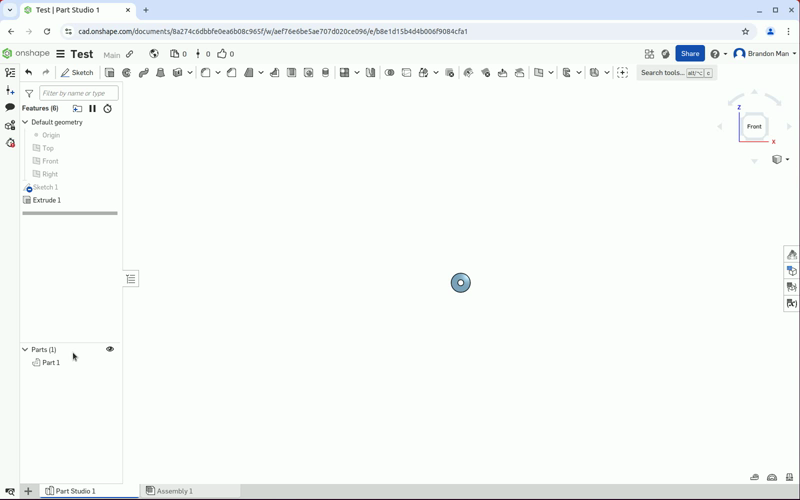
key(y)
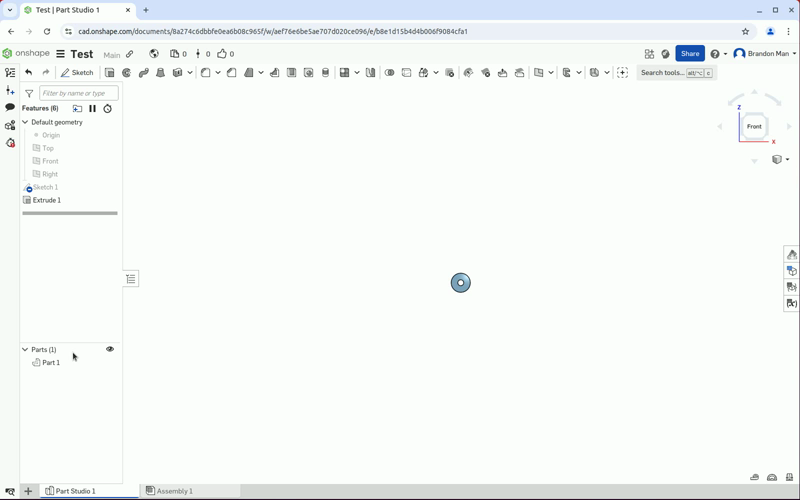
key(shift+p)
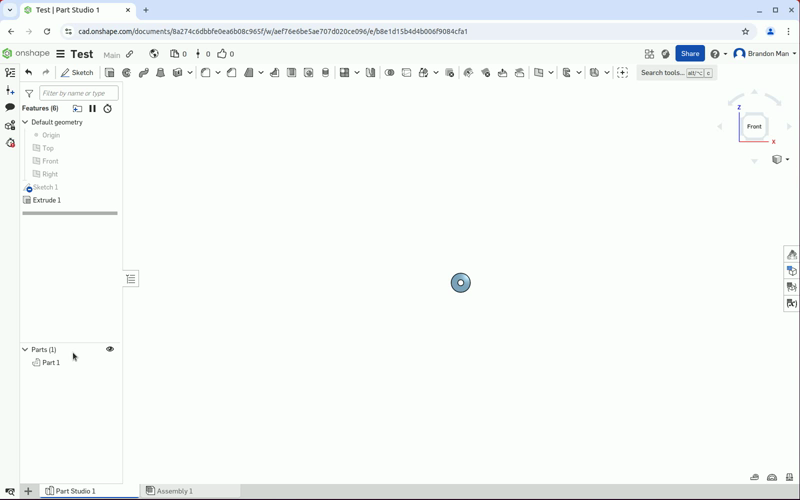
key(space)
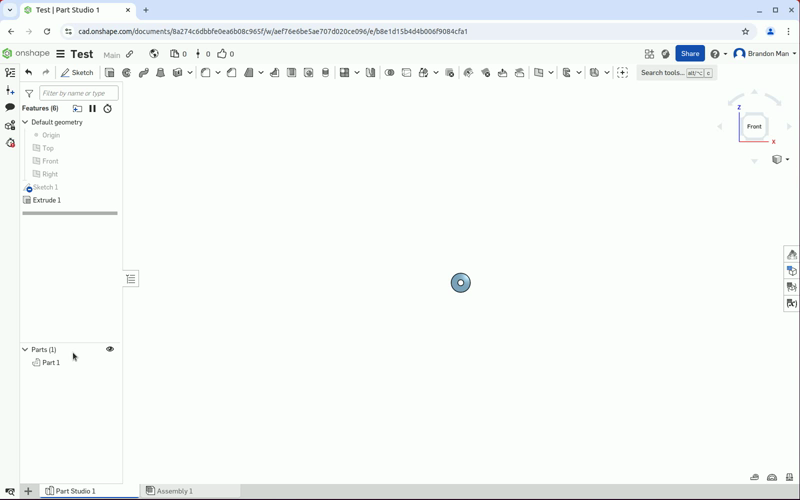
key_down(shift)
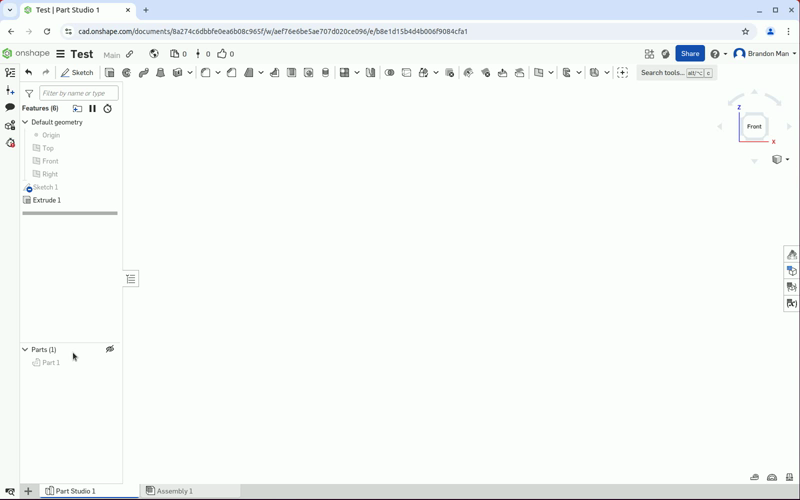
key(left)
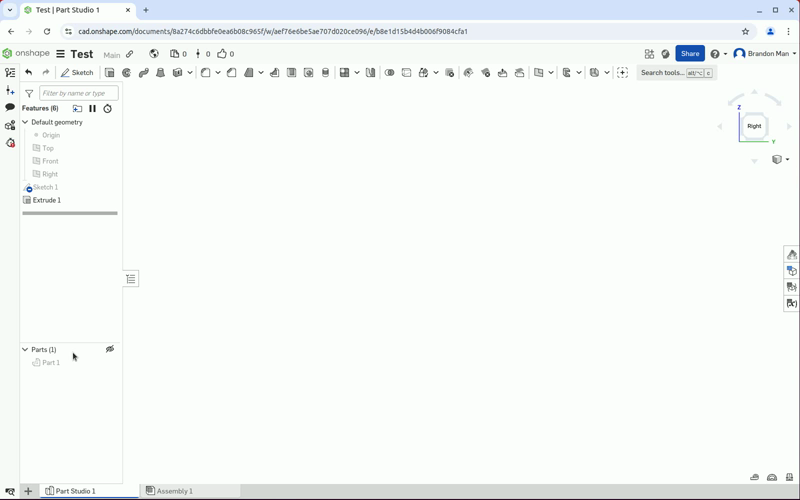
key_up(shift)
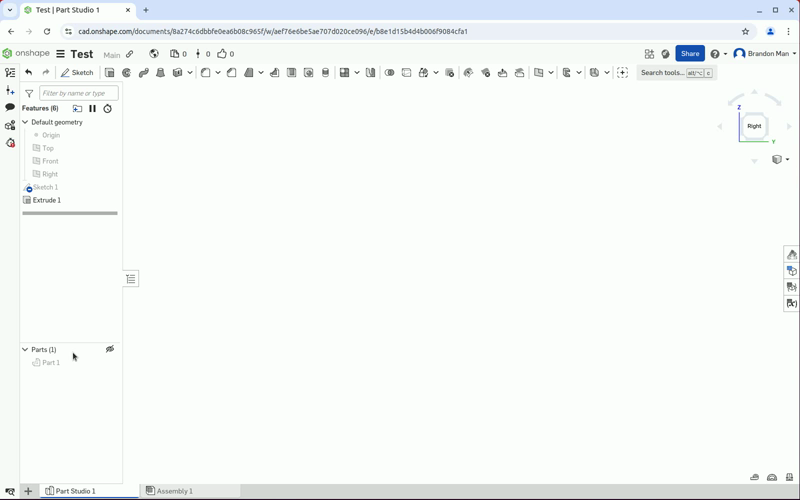
mouse_move(73, 352)
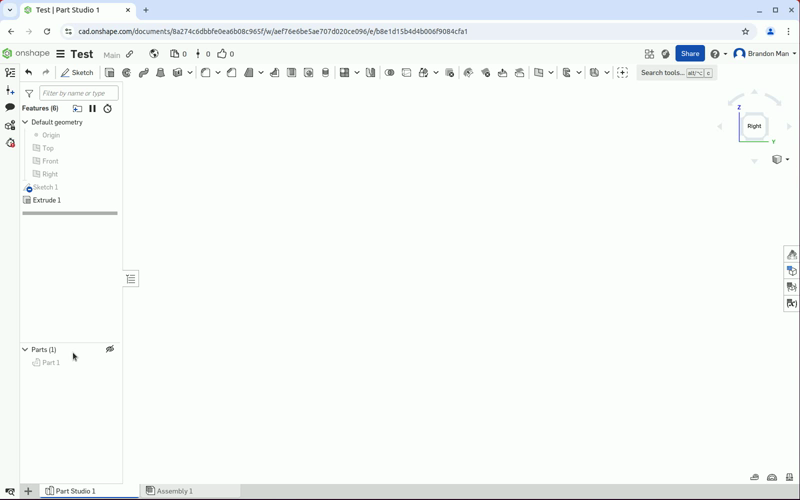
key(shift+y)
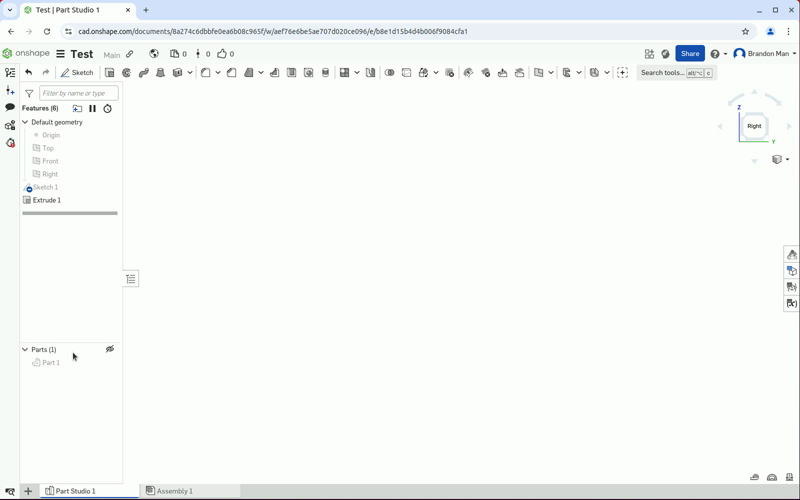
key(shift+s)
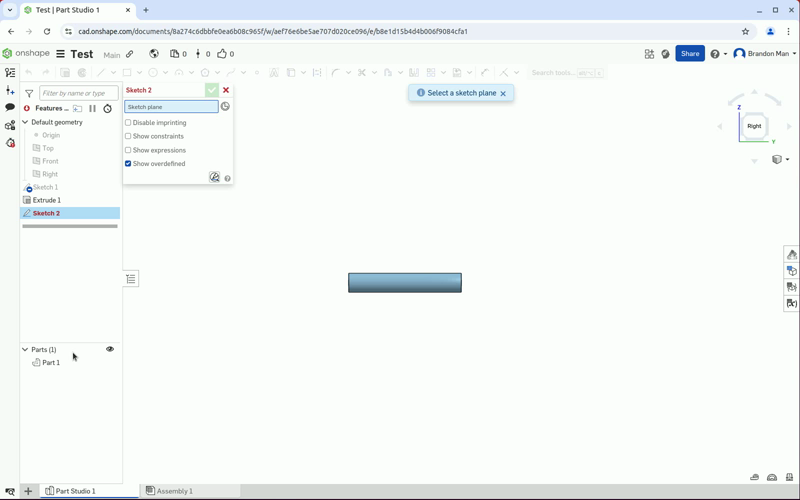
mouse_move(73, 176)
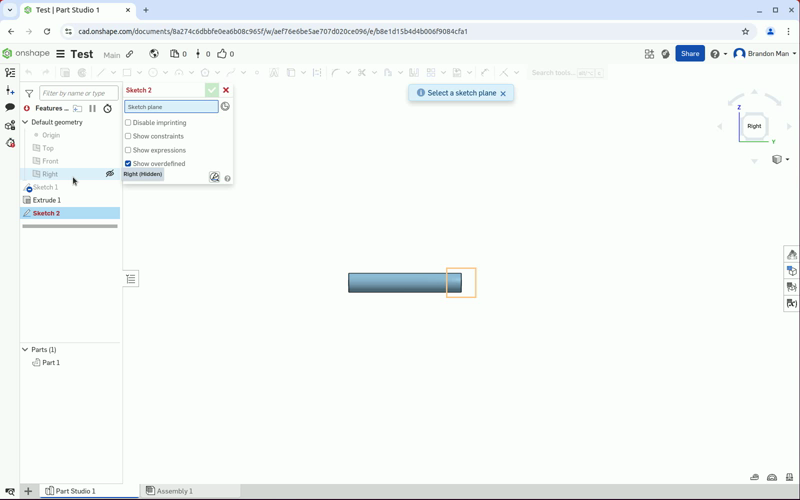
click(73, 176)
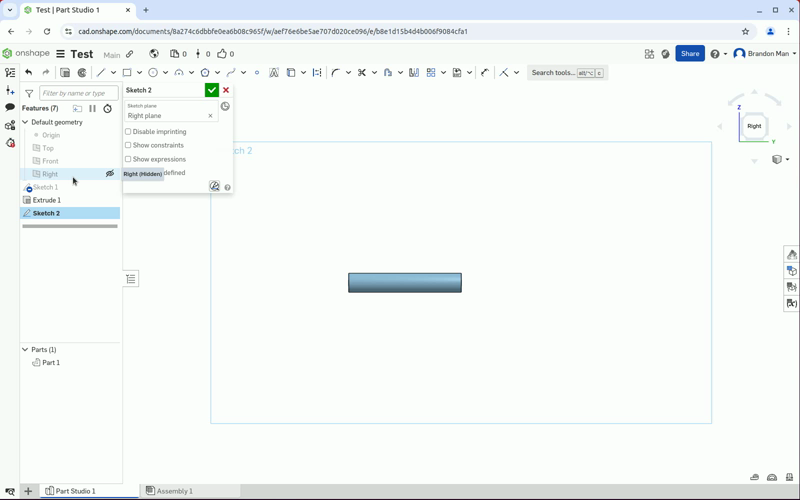
mouse_move(73, 352)
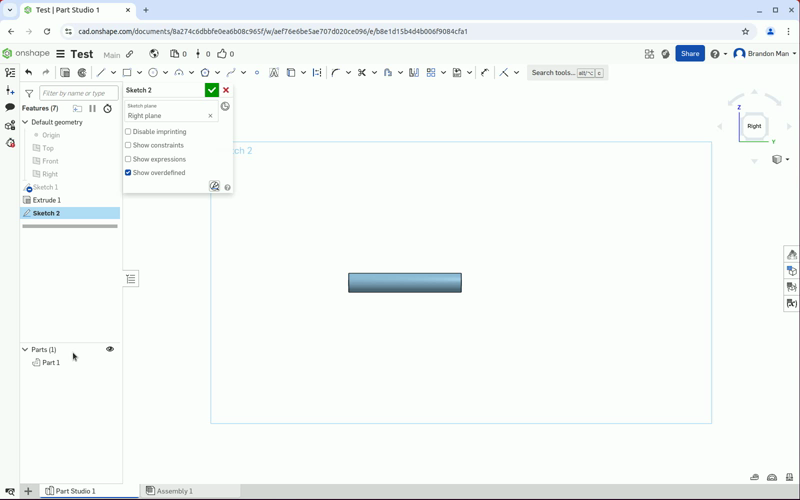
key(y)
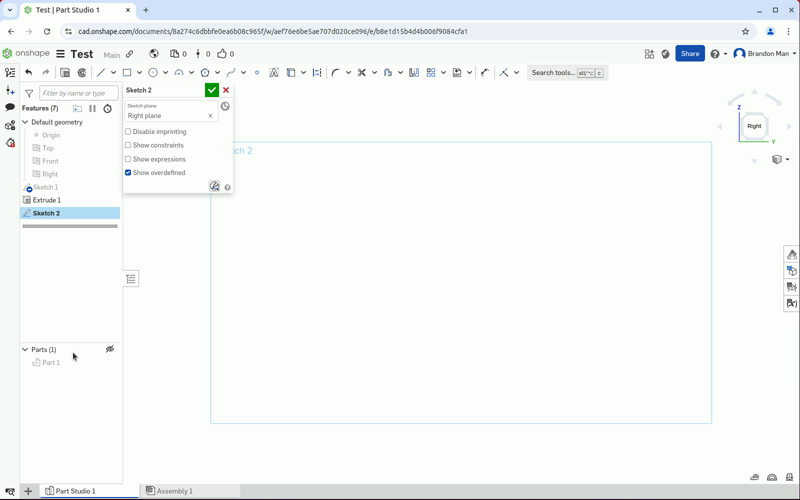
key(c)
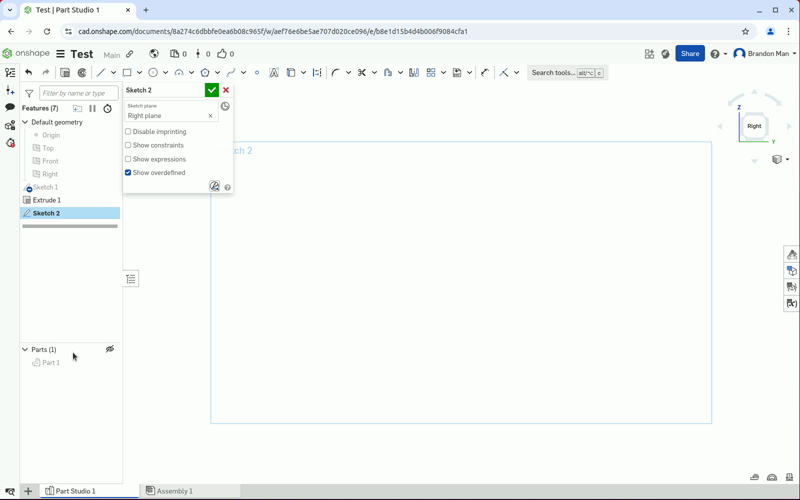
key_down(shift)
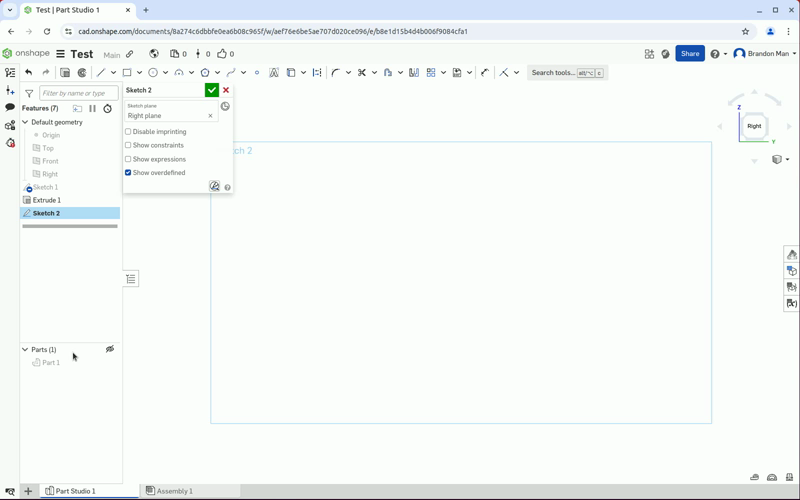
mouse_move(372, 282)
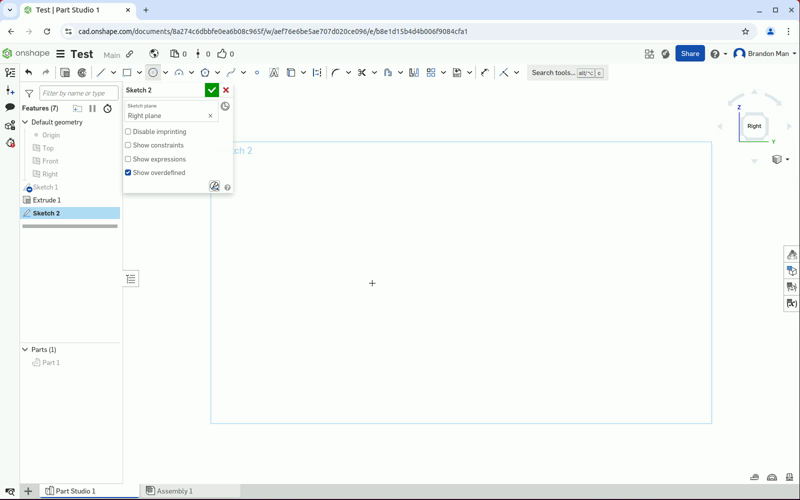
click(372, 282)
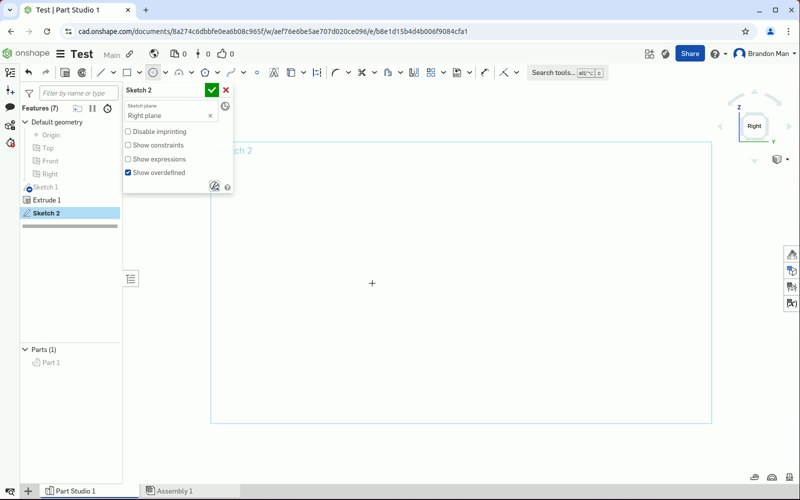
key_up(shift)
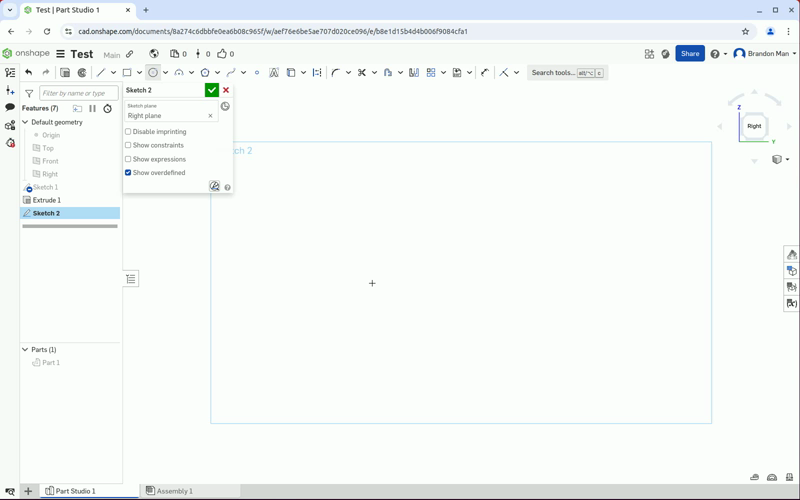
mouse_move(378, 282)
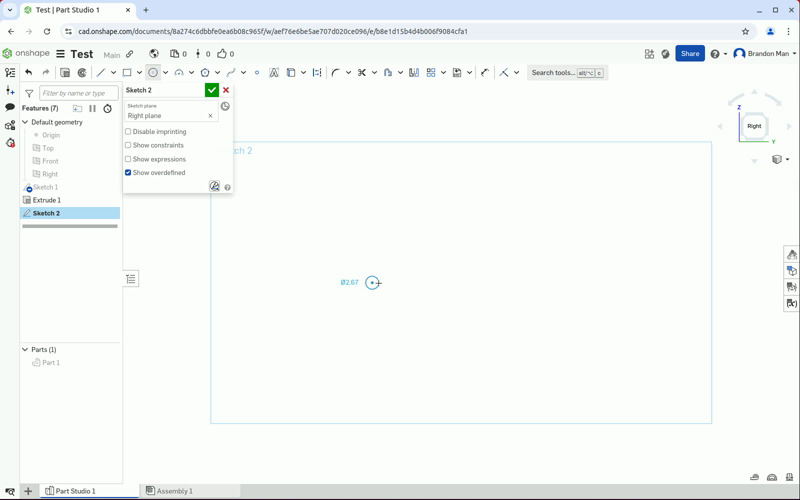
click(378, 282)
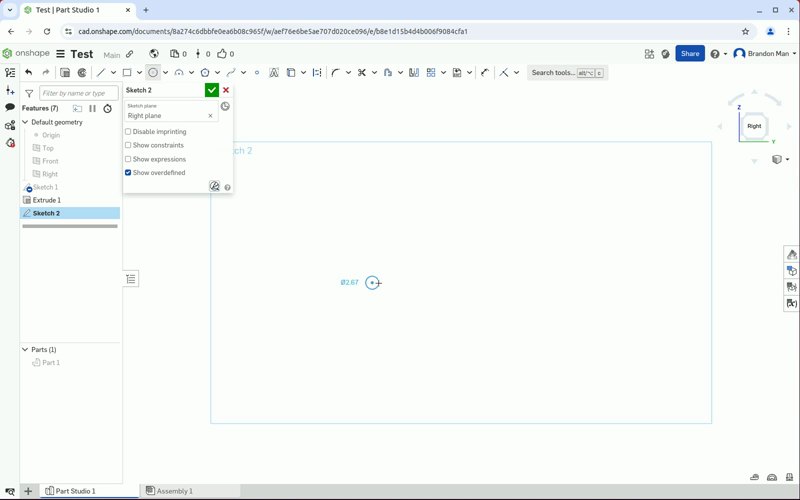
key(esc)
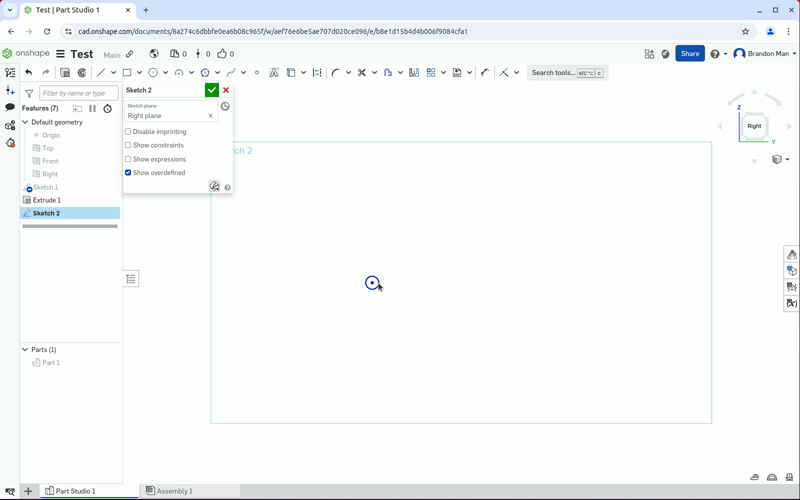
mouse_move(373, 280)
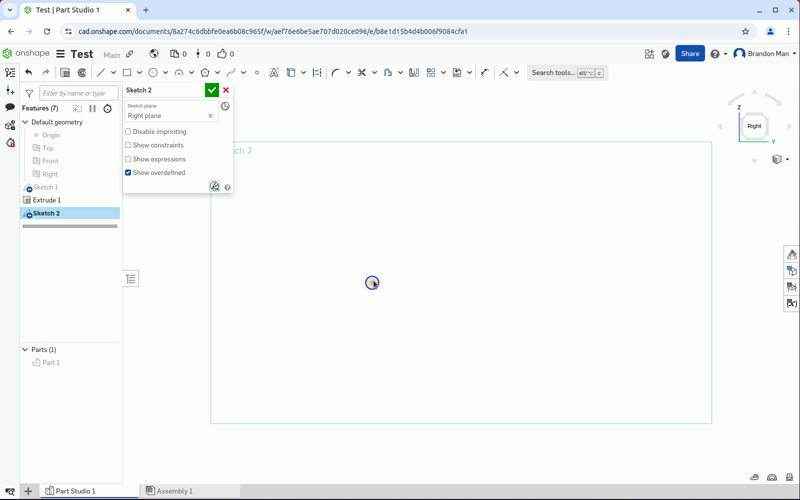
scroll(6)
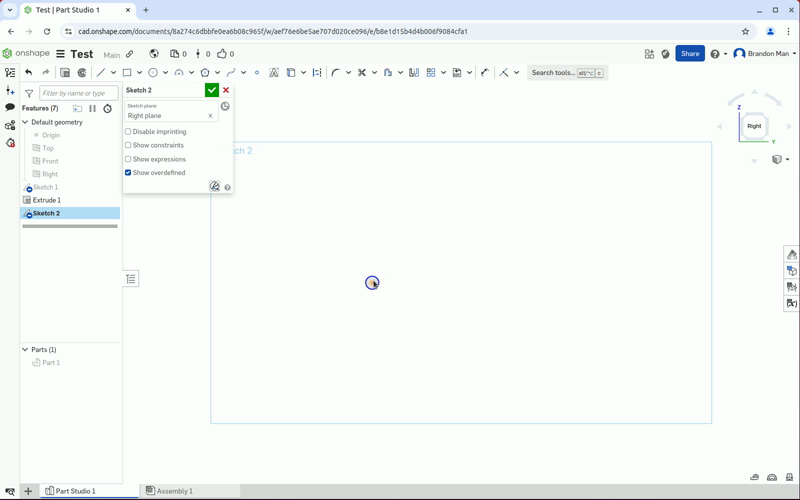
scroll(6)
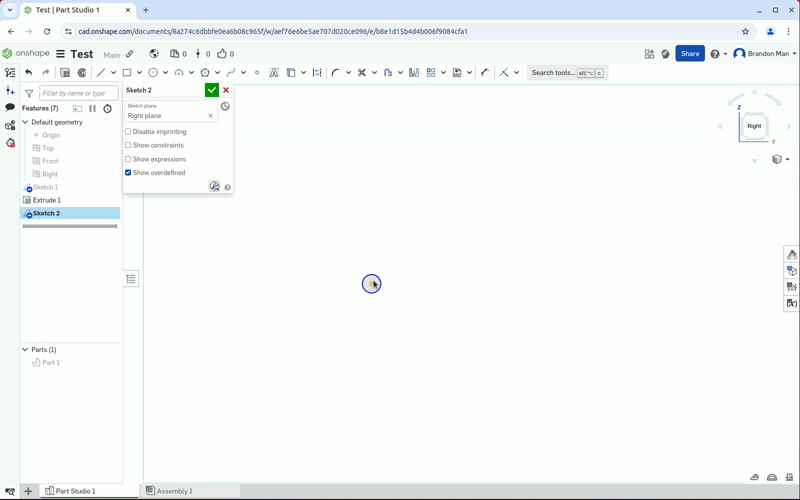
scroll(6)
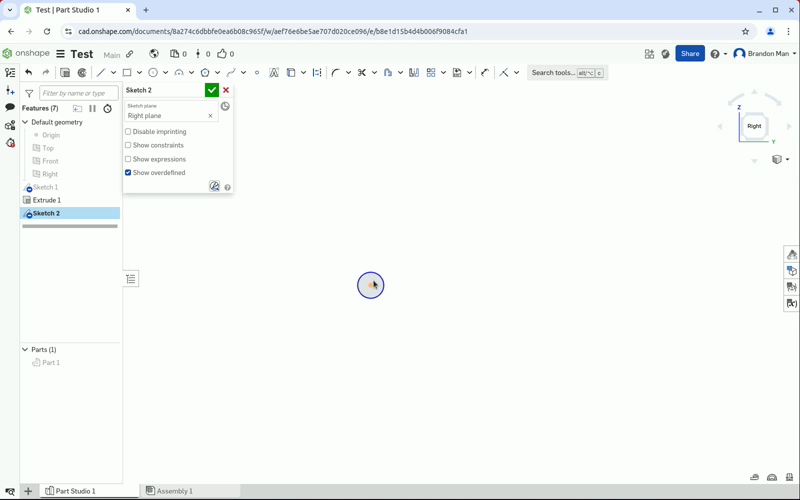
scroll(6)
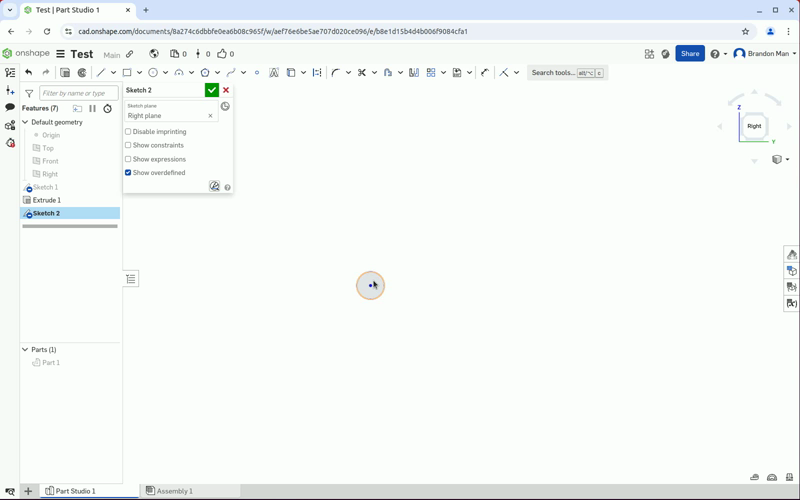
scroll(6)
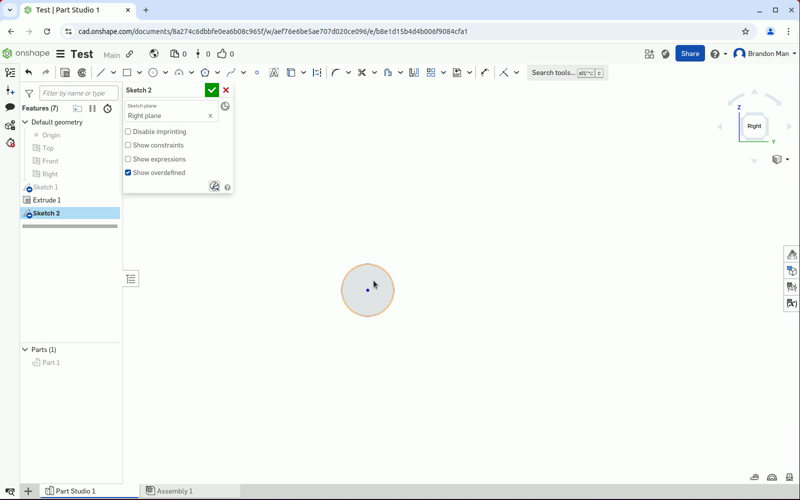
scroll(6)
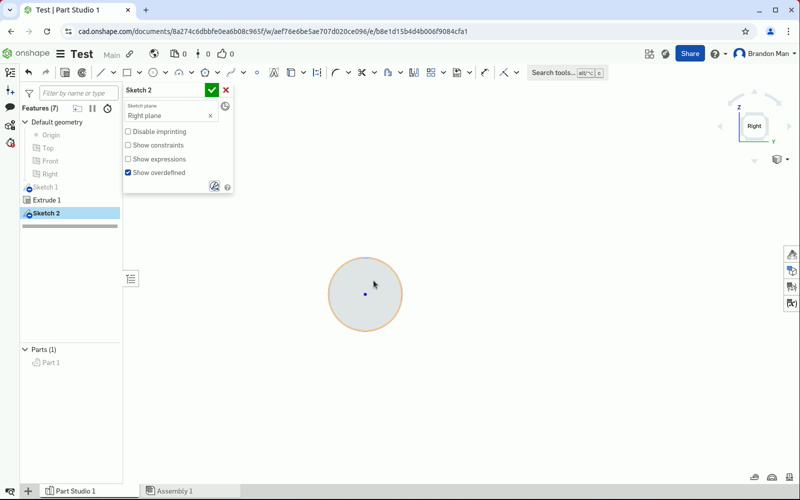
scroll(6)
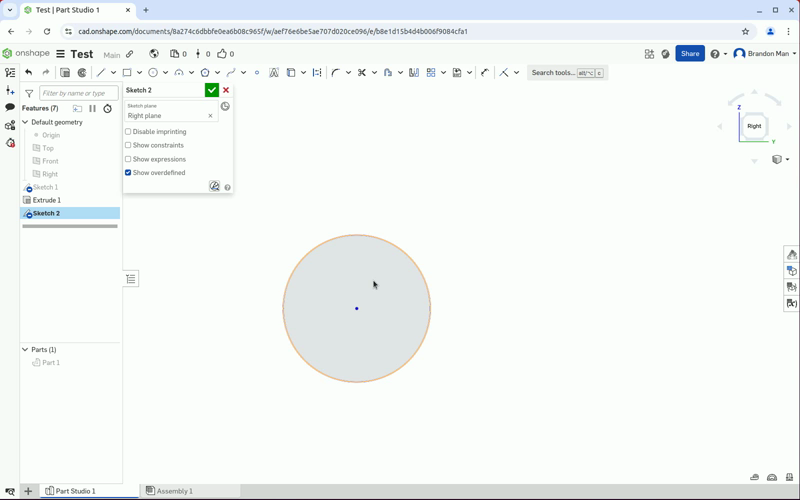
click(373, 280)
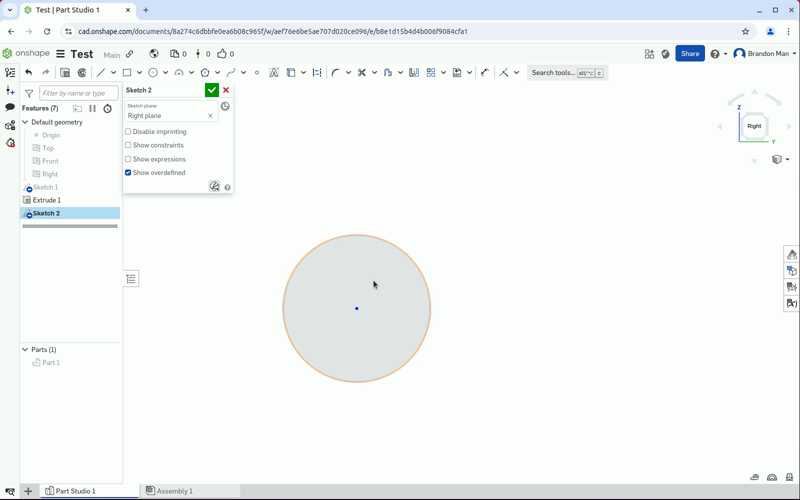
scroll(-6)
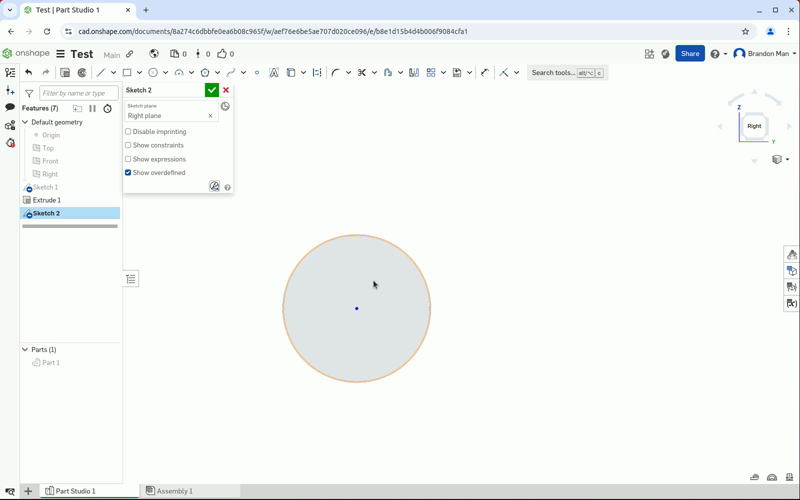
scroll(-6)
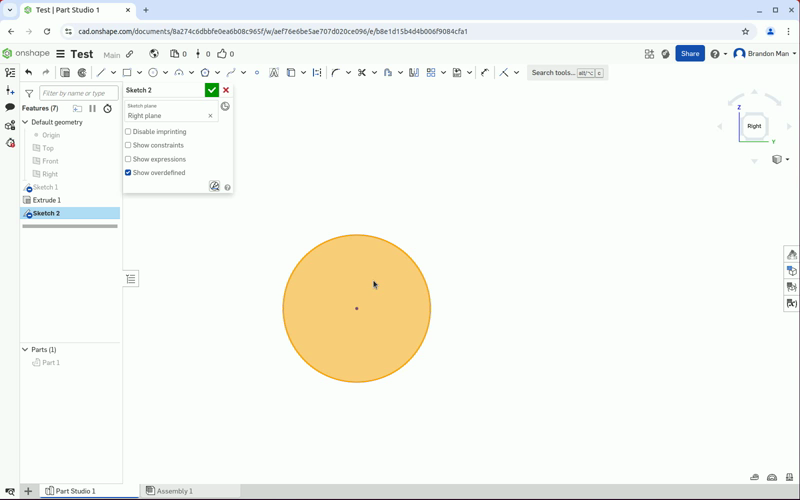
scroll(-6)
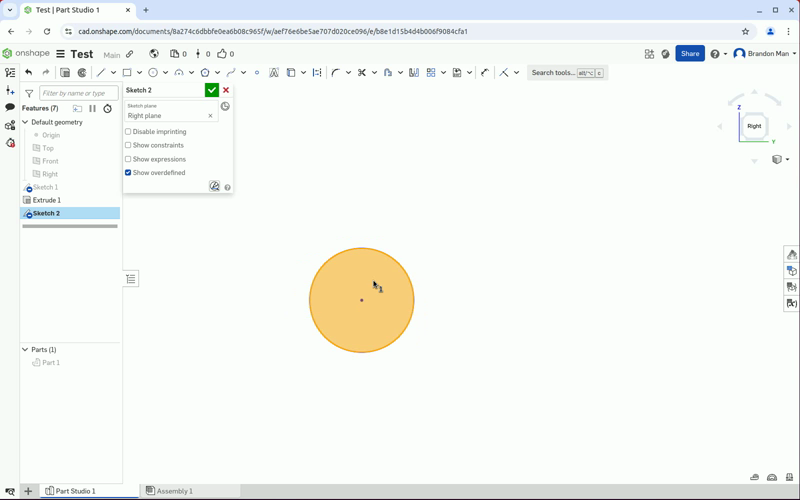
scroll(-6)
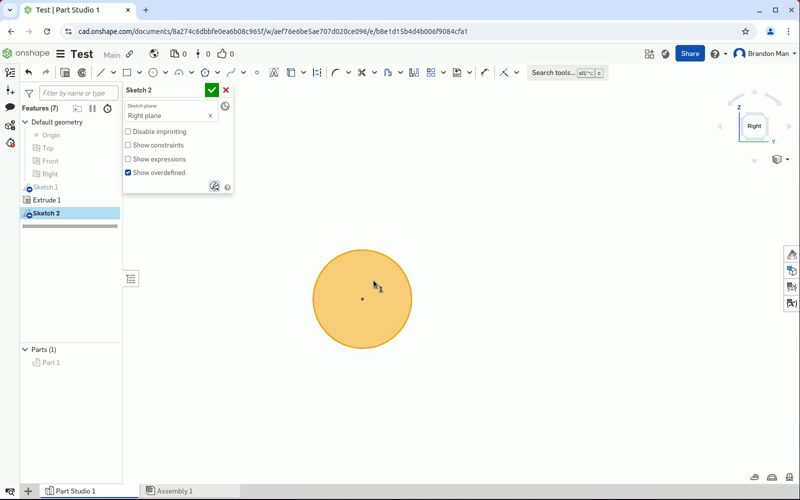
scroll(-6)
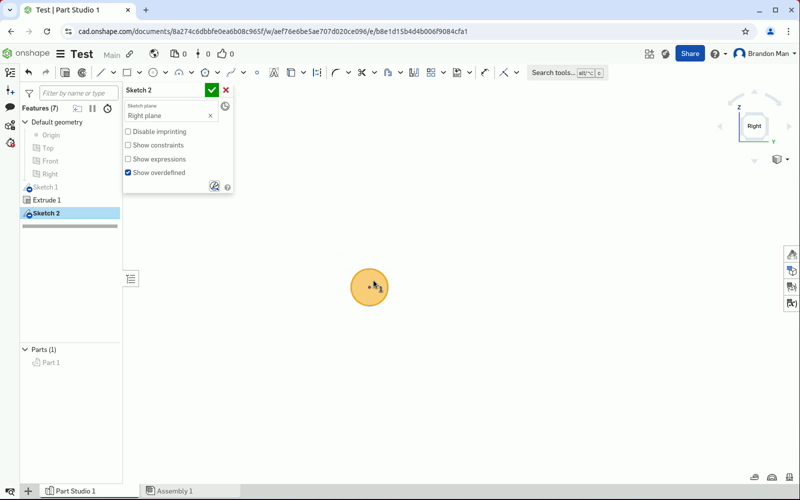
scroll(-6)
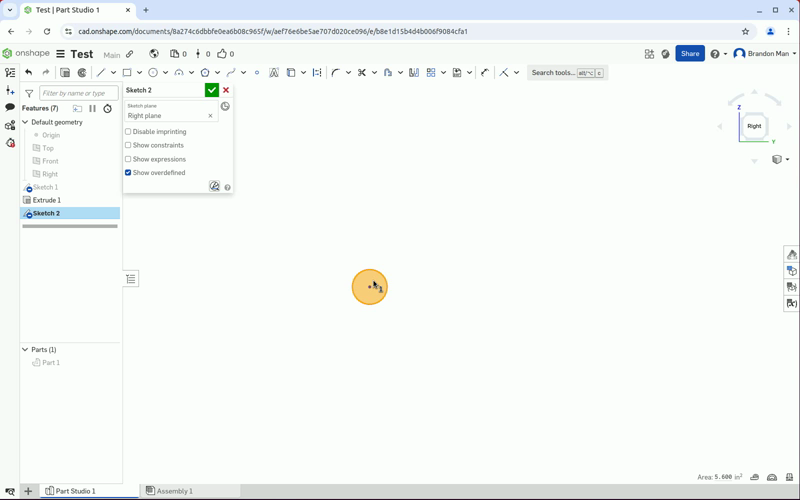
scroll(-6)
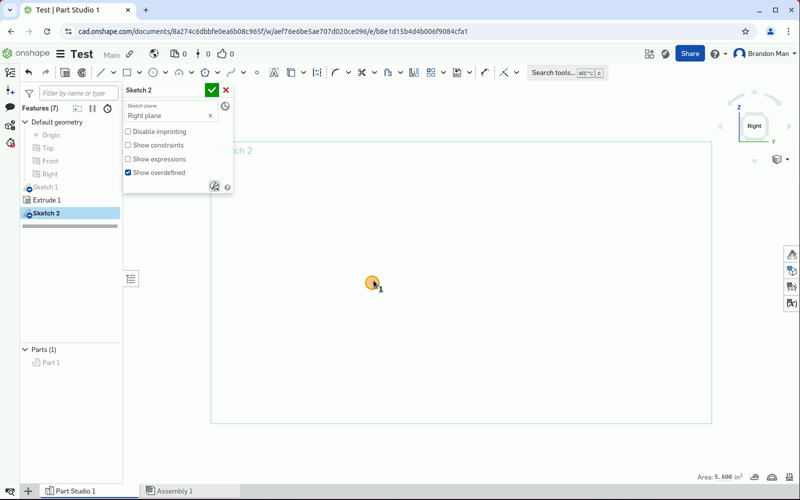
mouse_move(73, 352)
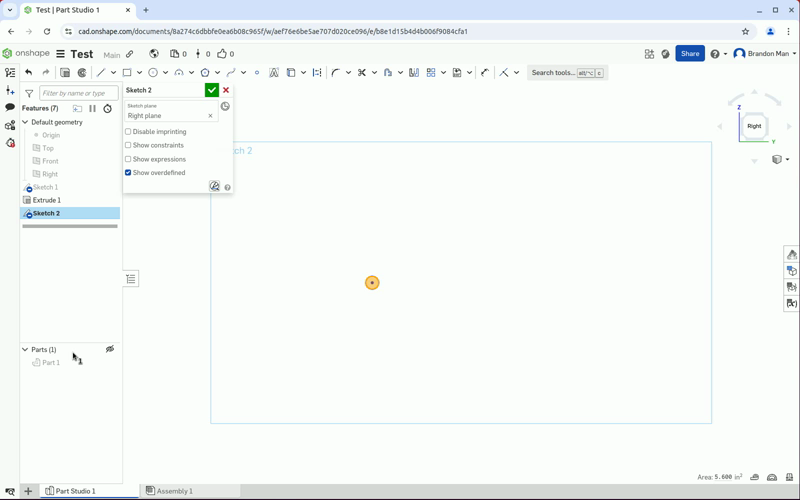
key(shift+y)
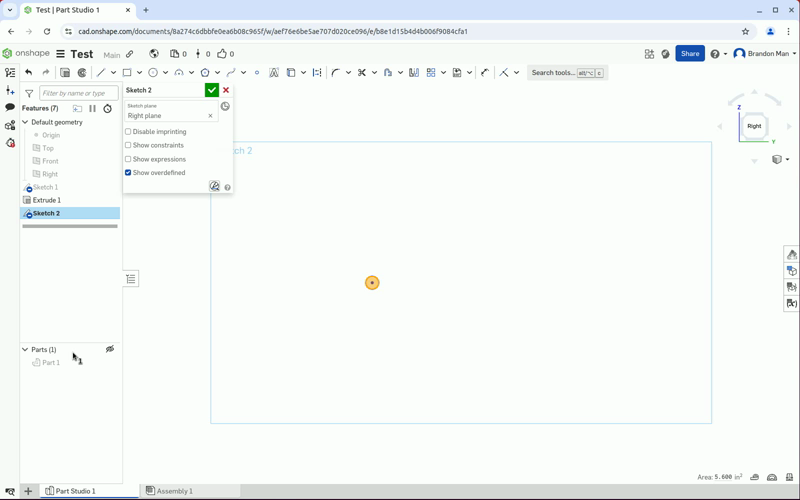
key(shift+e)
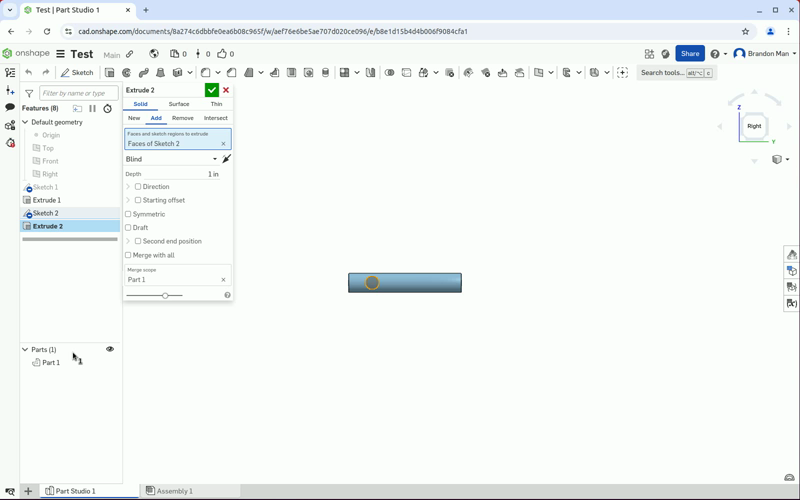
mouse_move(143, 106)
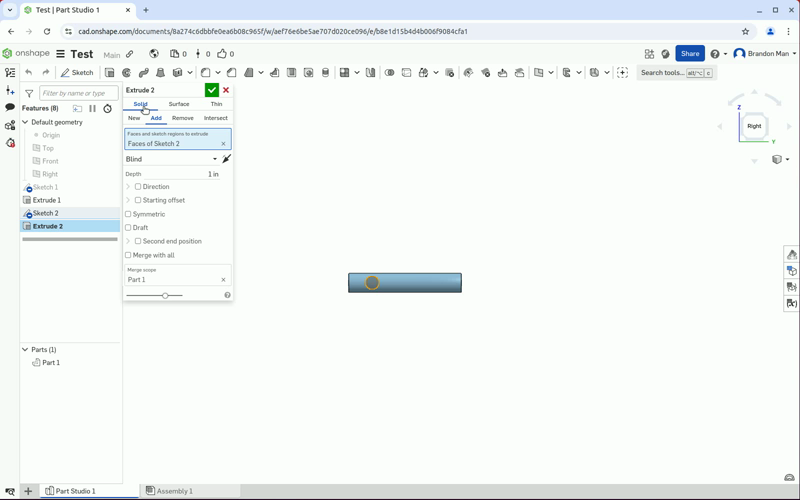
click(143, 106)
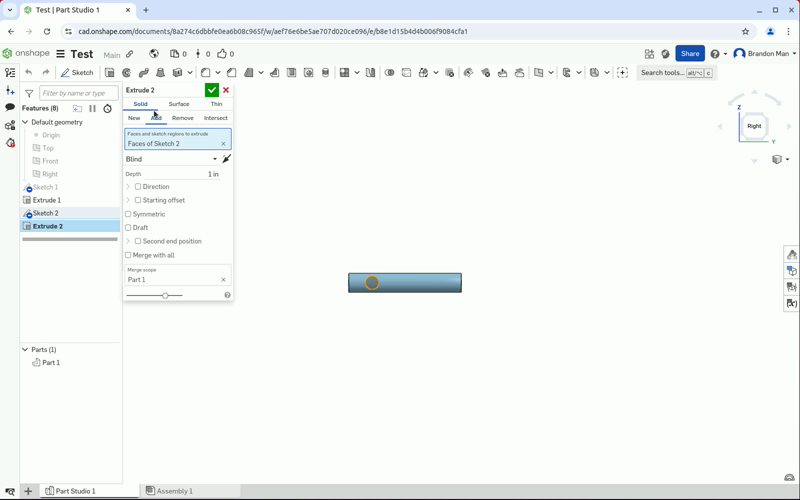
mouse_move(186, 120)
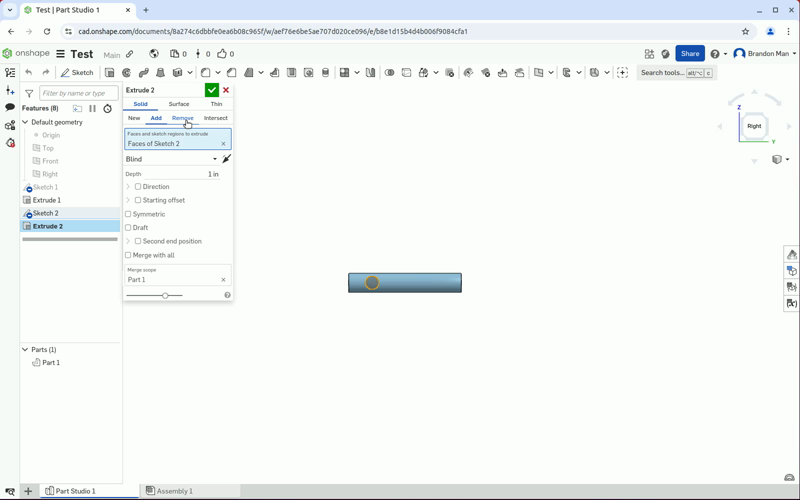
click(186, 120)
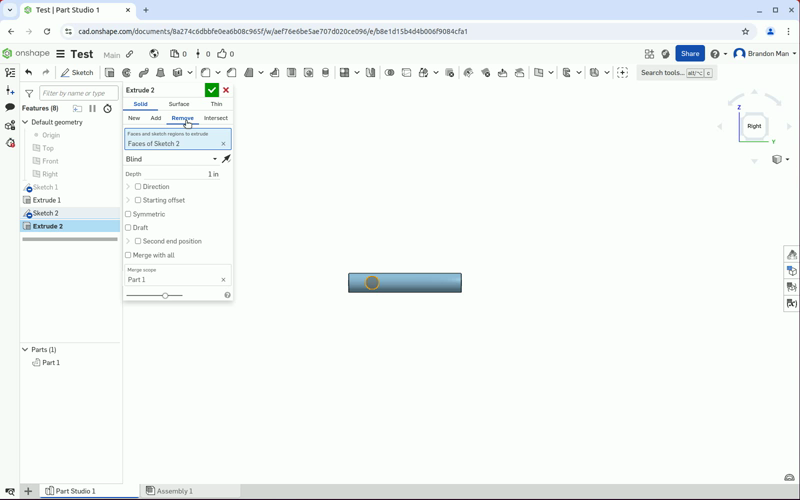
key(tab, 4)
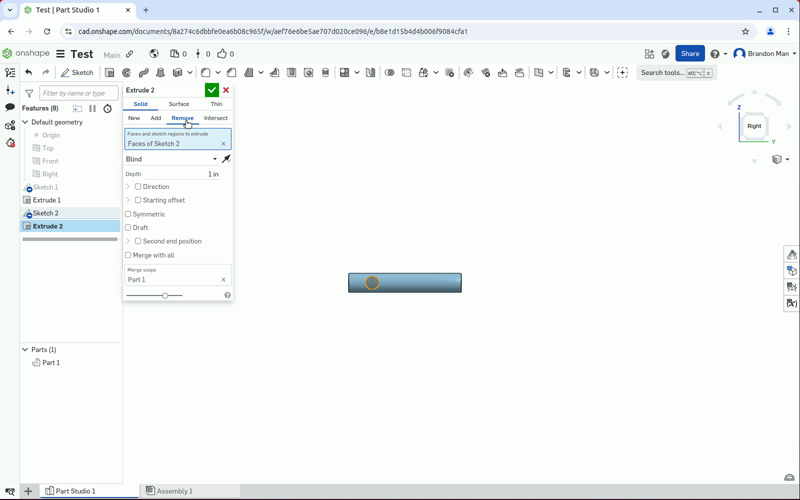
text(30.33)
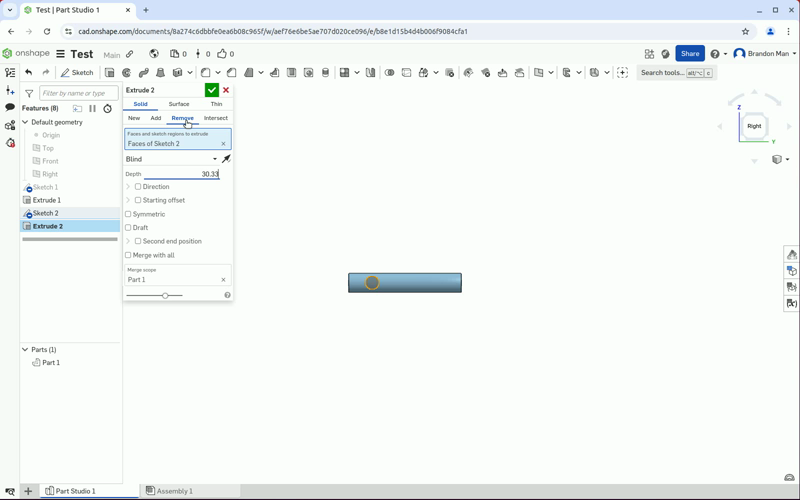
key(tab, 3)
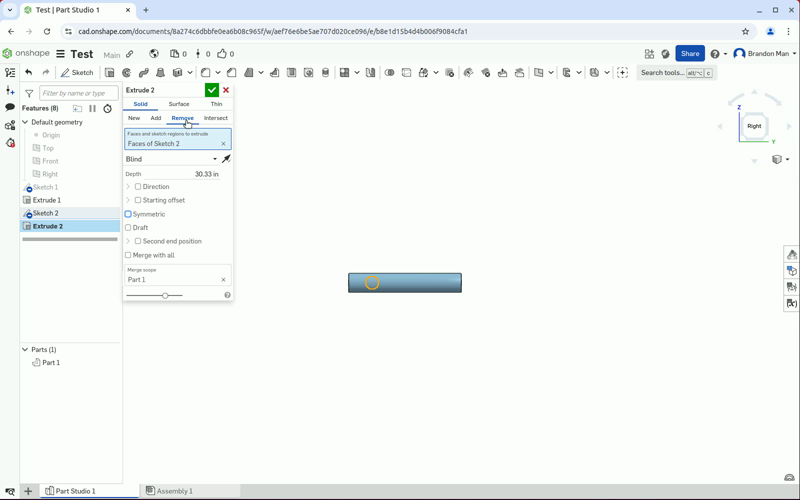
key(space)
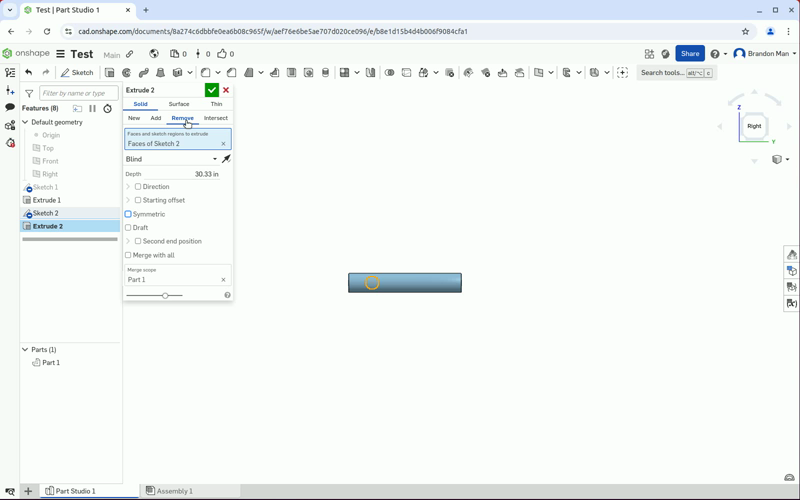
key(tab, 2)
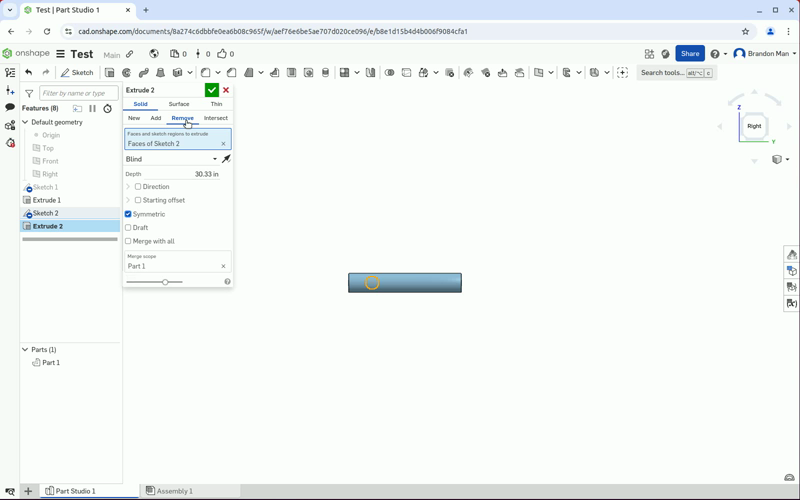
key(space)
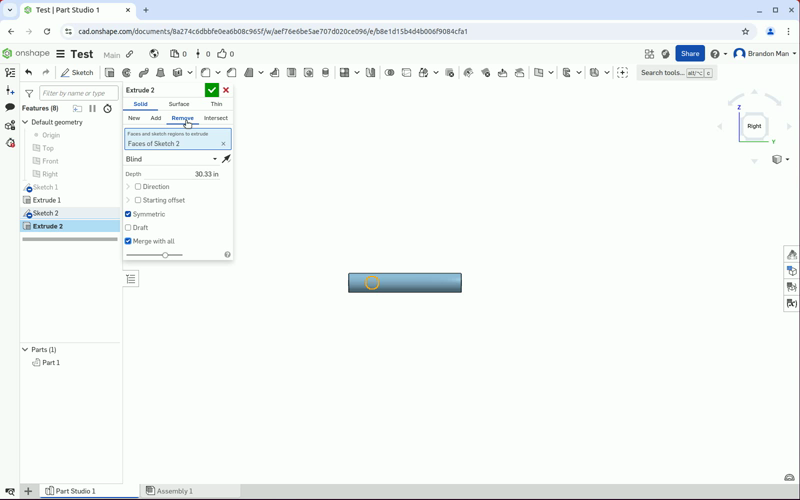
key(enter)
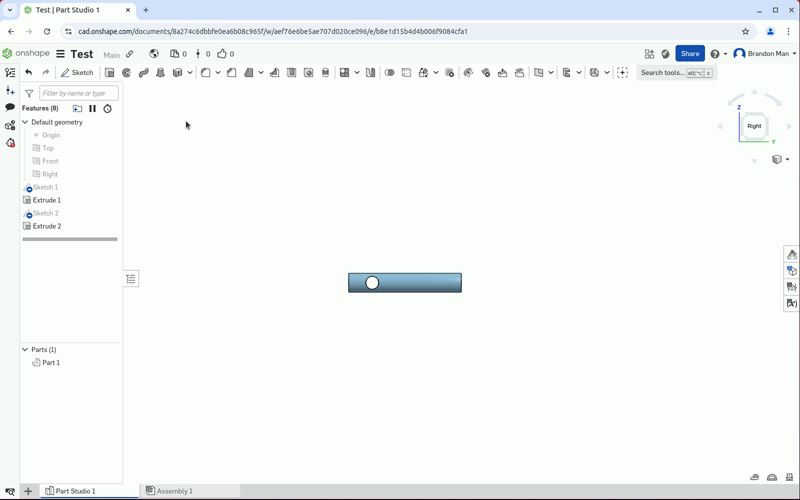
key(shift+h)
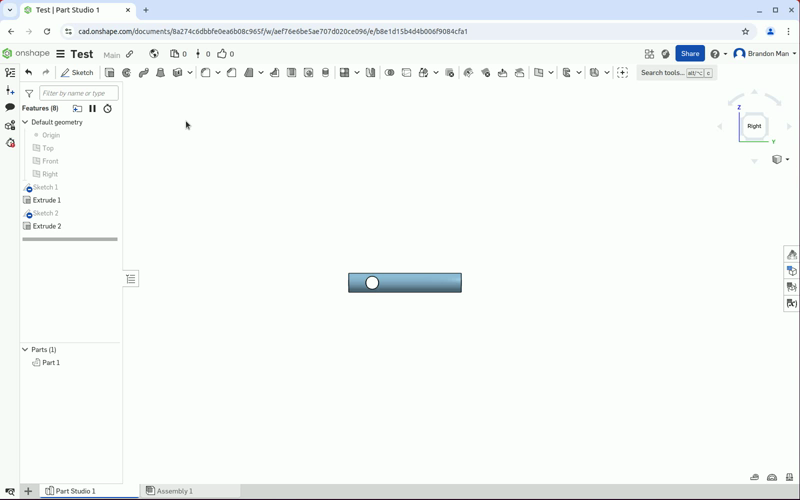
key(shift+h)
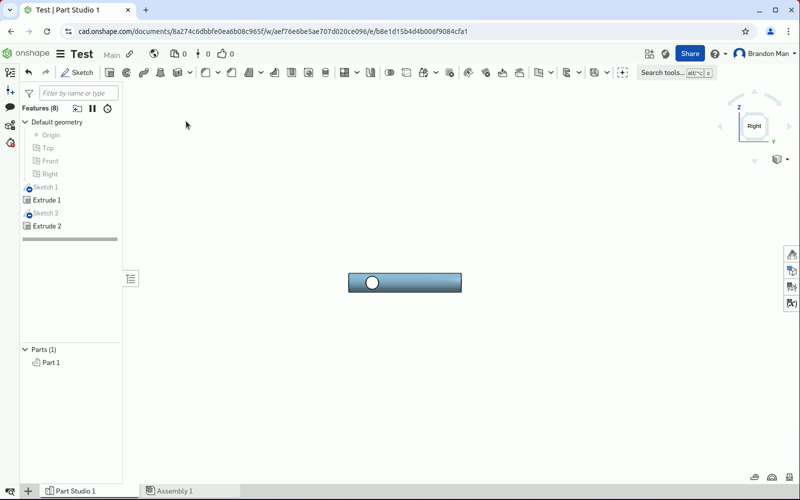
key(shift+7)
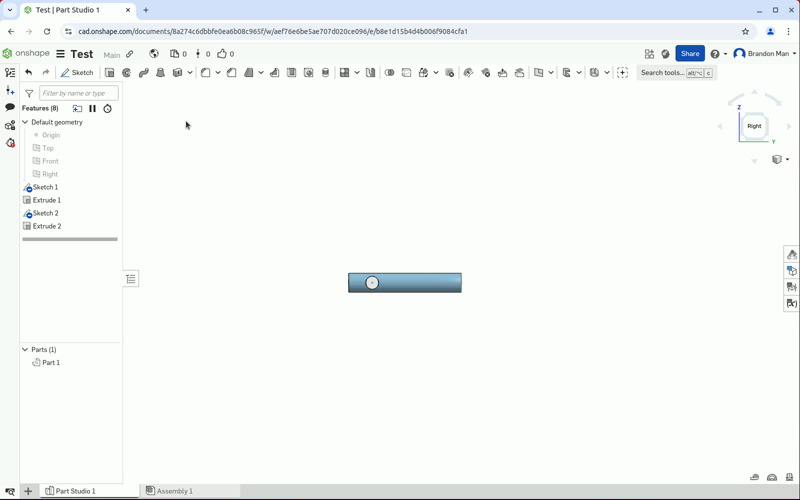
key(right, 2)
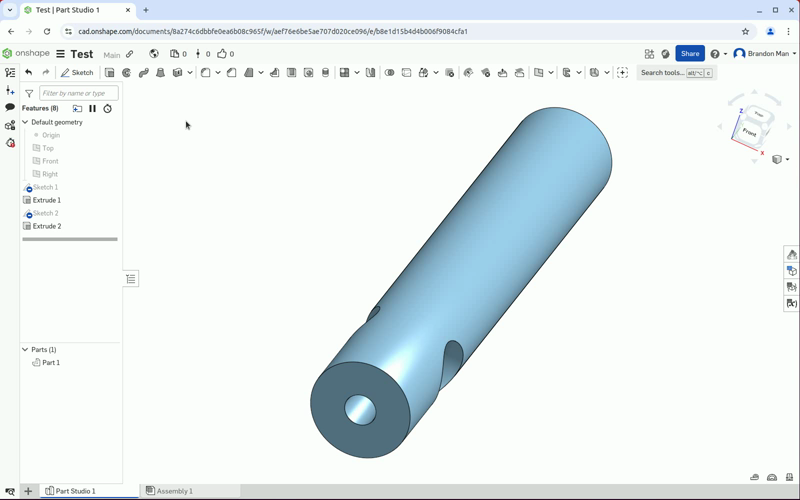
key(down, 2)
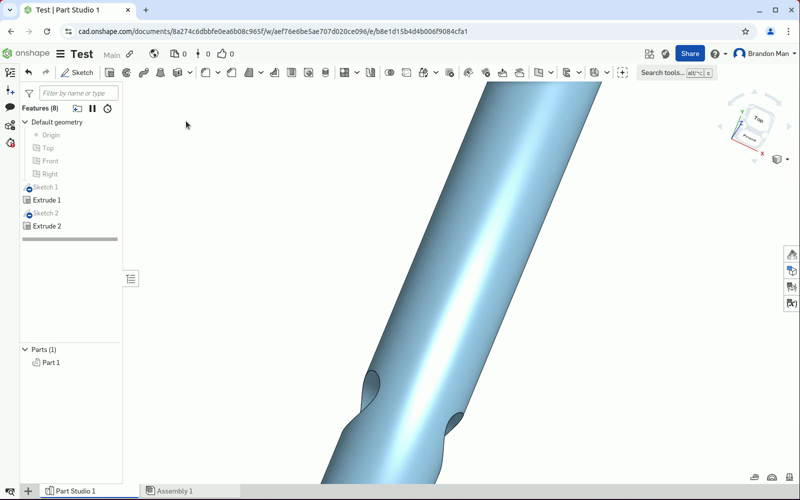
key(up, 2)
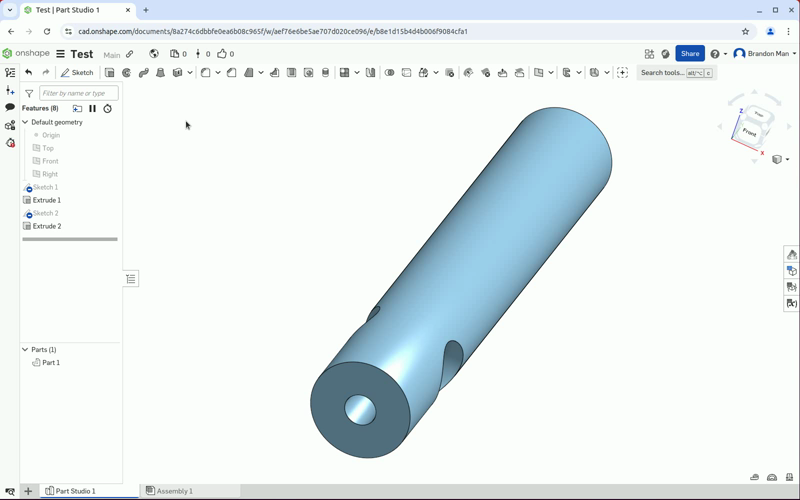
key(left, 2)
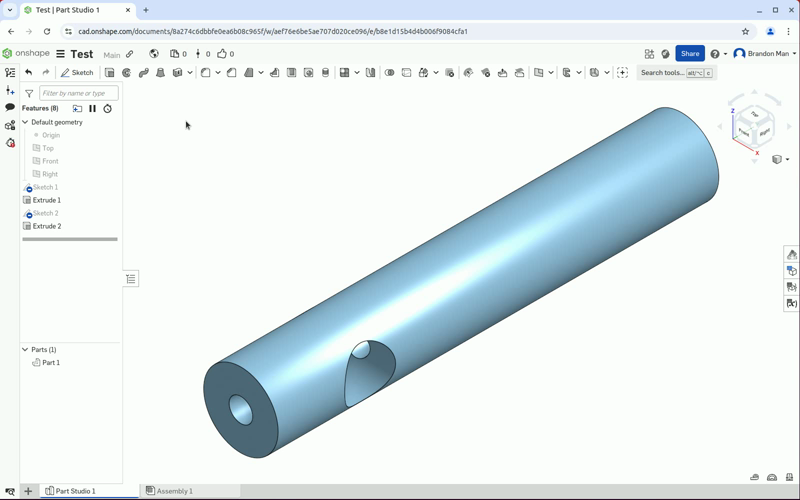
mouse_move(73, 189)
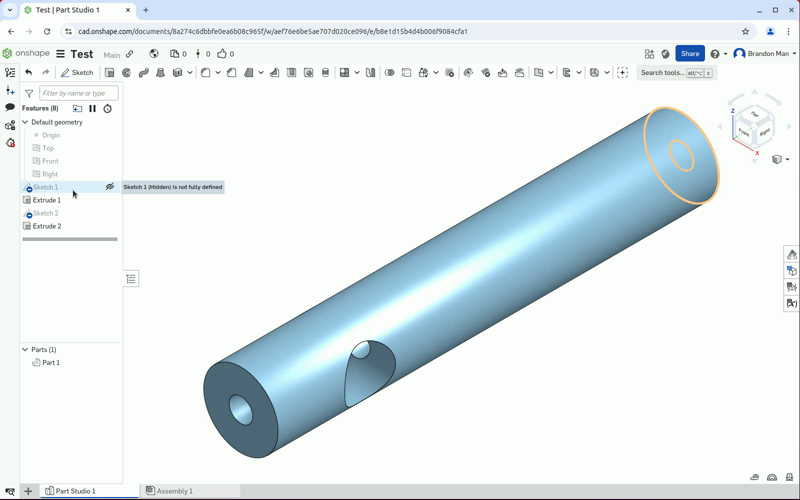
click(73, 189)